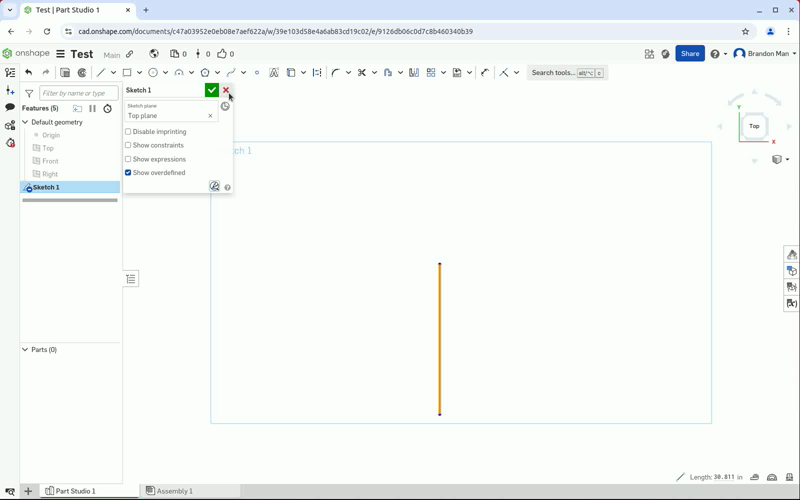
key(shift+h)
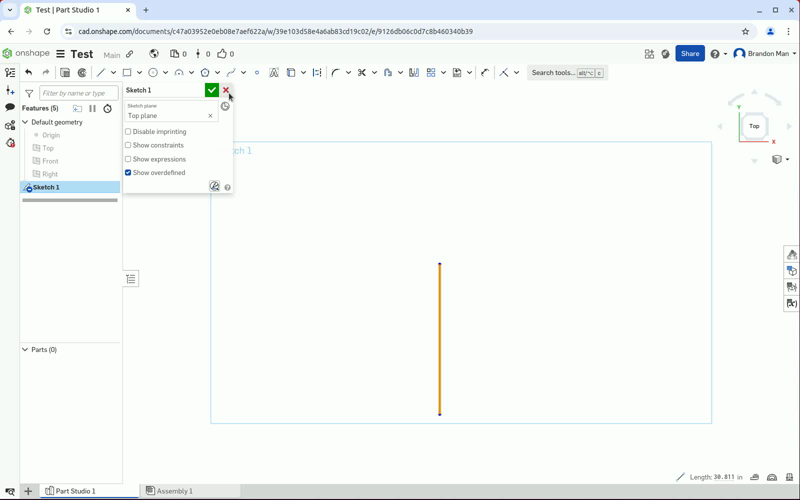
key(shift+s)
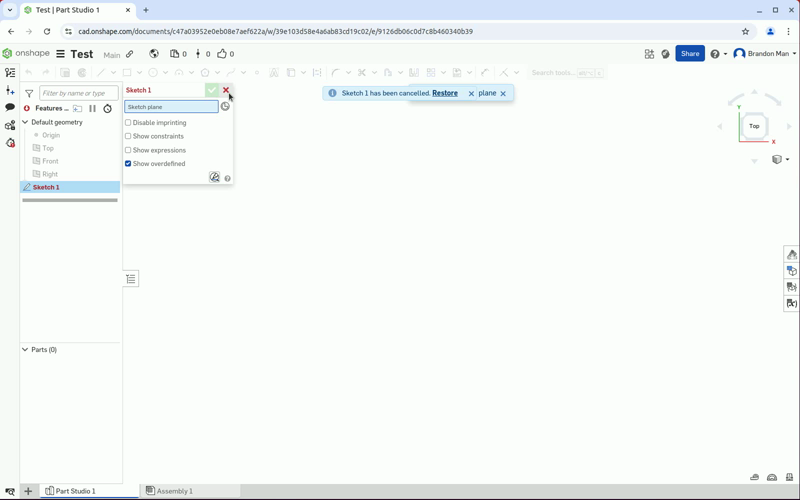
mouse_move(73, 150)
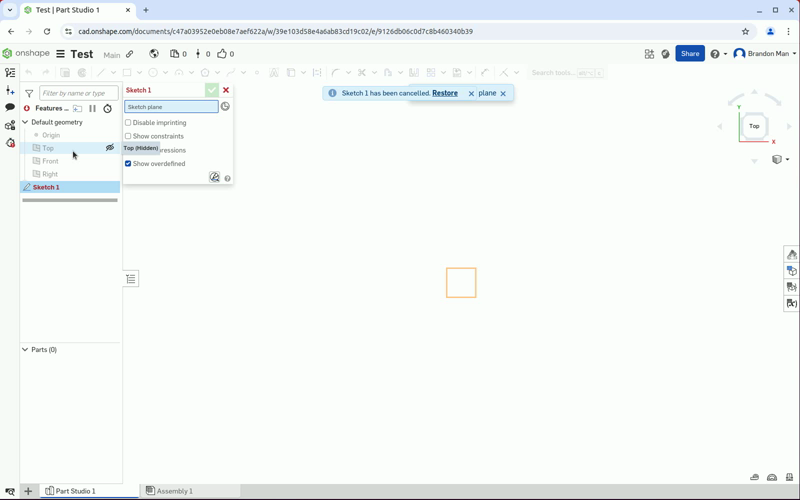
click(73, 150)
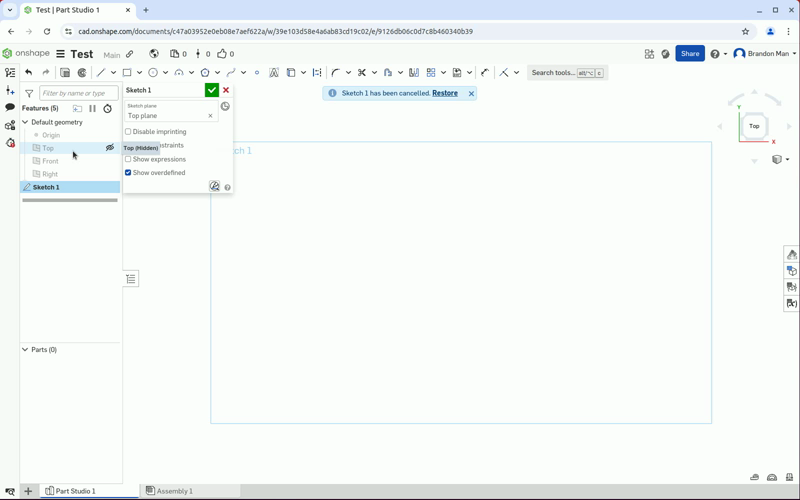
mouse_move(73, 352)
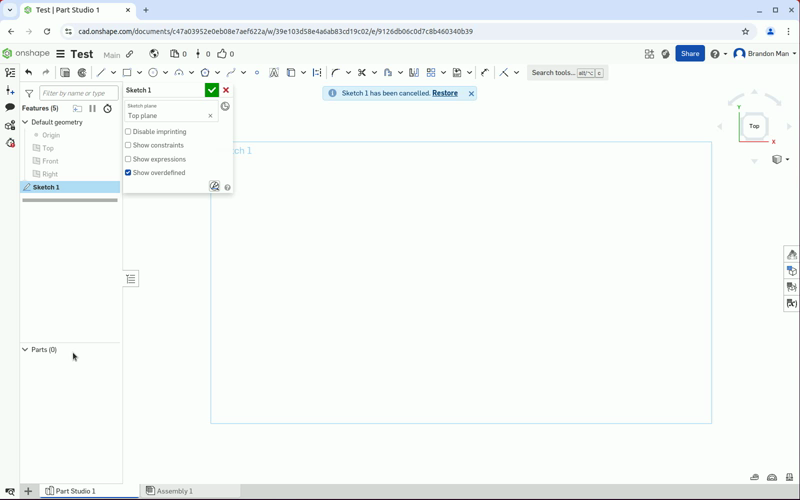
key(y)
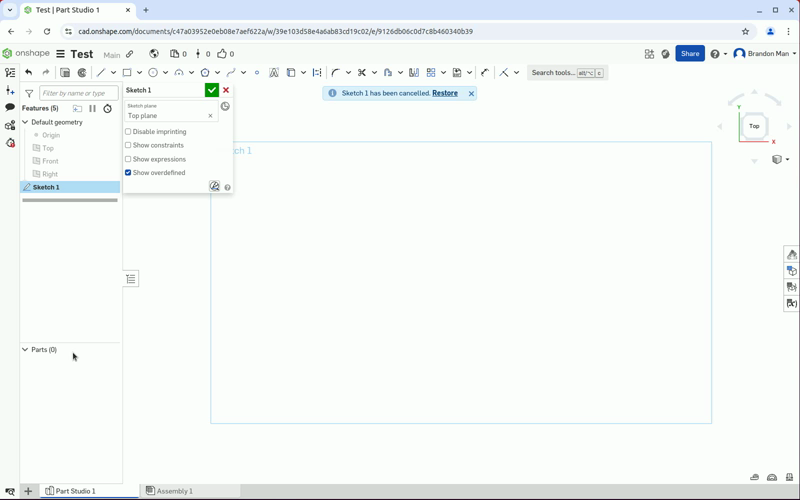
key(c)
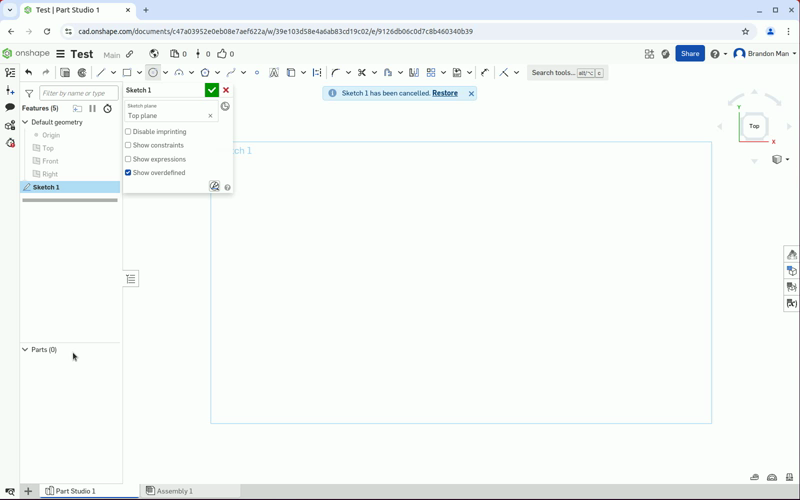
key_down(shift)
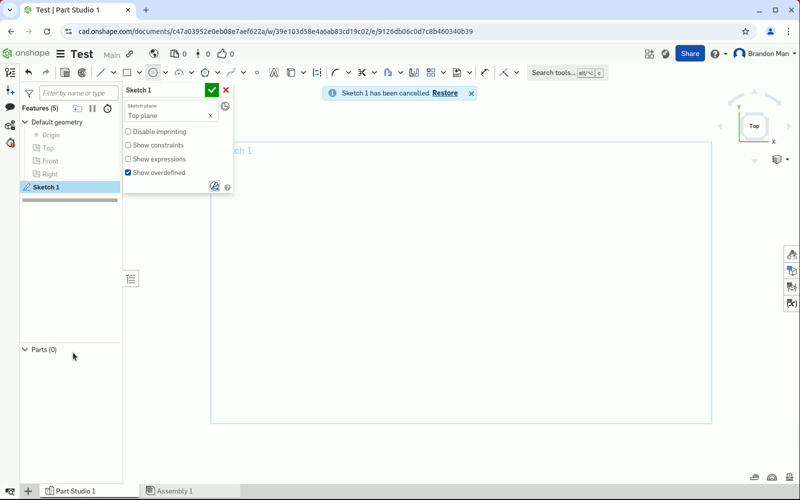
mouse_move(461, 282)
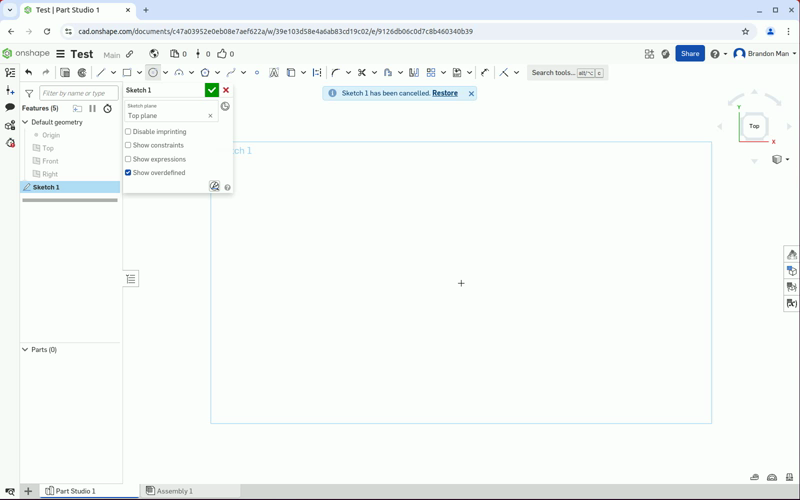
click(461, 282)
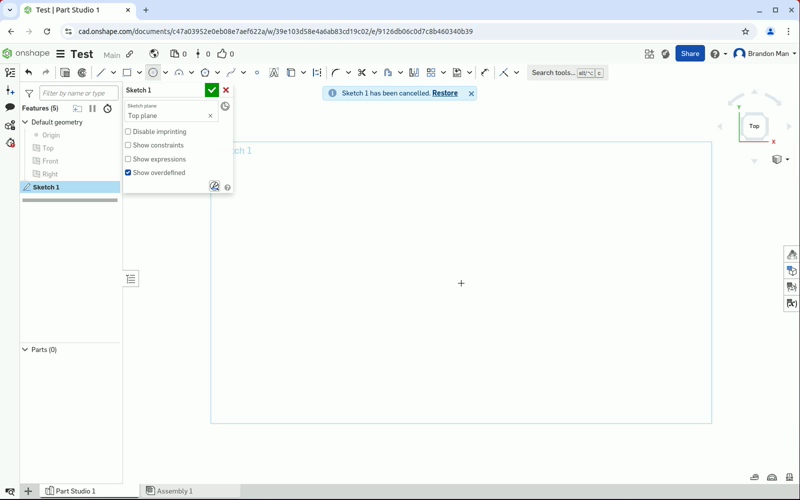
key_up(shift)
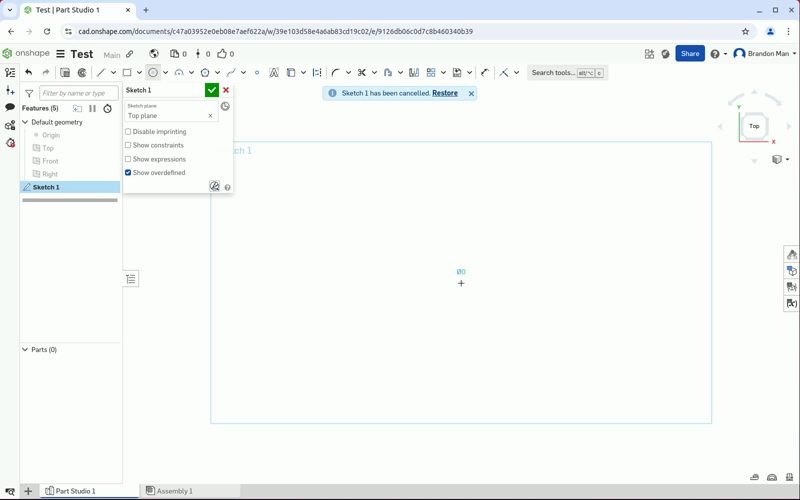
mouse_move(499, 282)
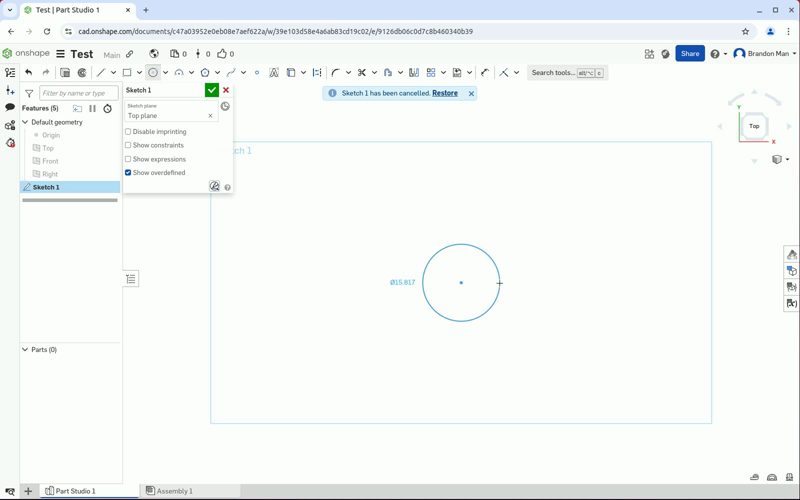
click(499, 282)
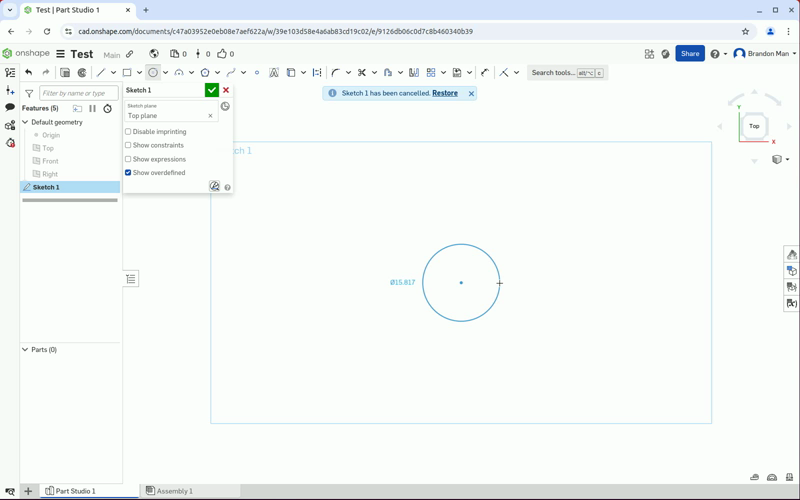
key(esc)
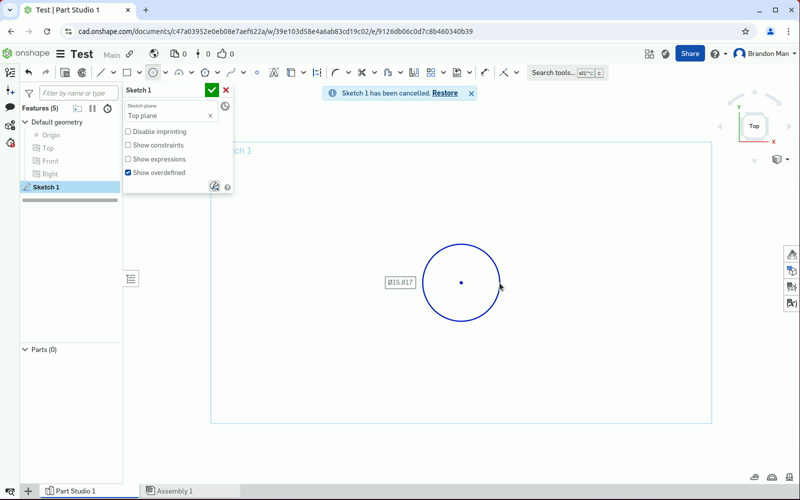
mouse_move(490, 268)
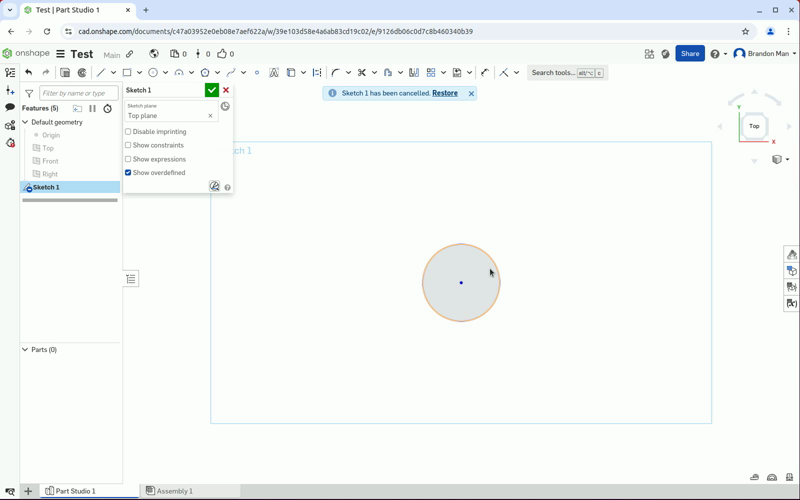
click(490, 268)
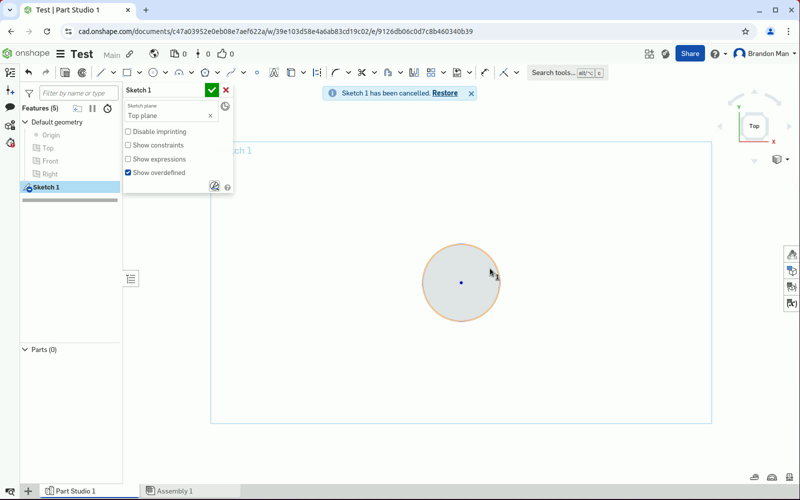
mouse_move(73, 352)
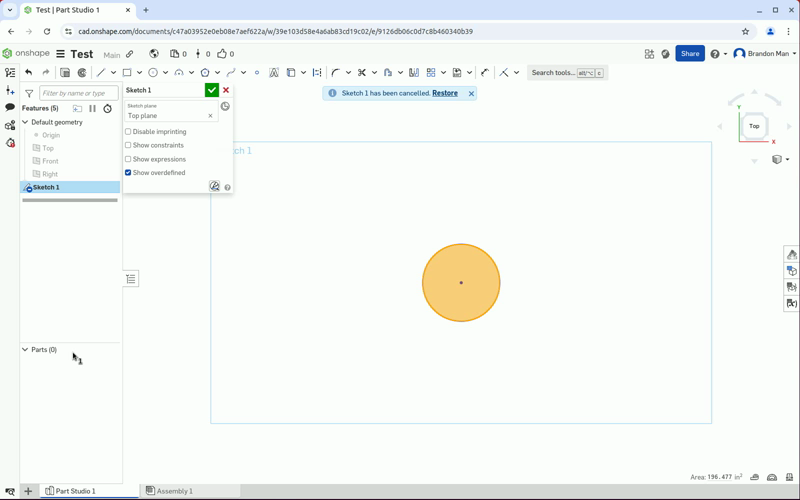
key(shift+y)
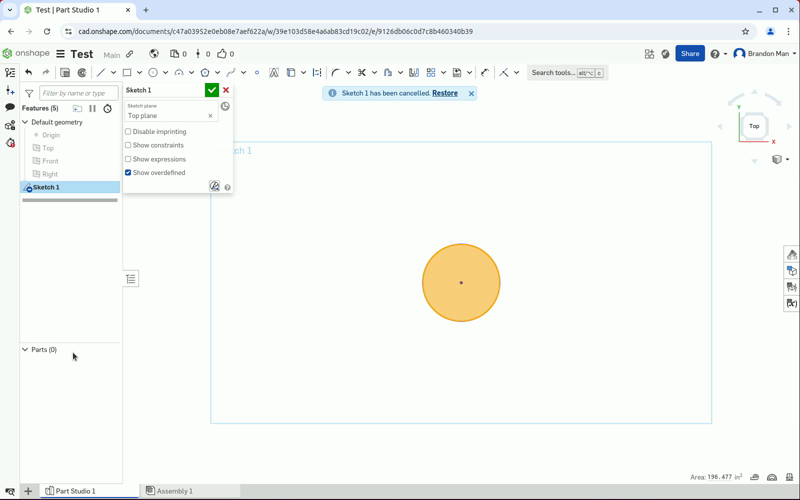
key(shift+e)
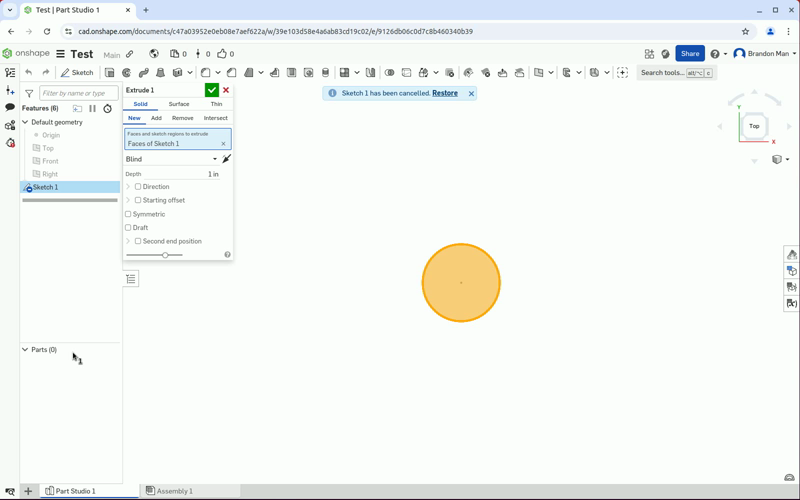
mouse_move(143, 106)
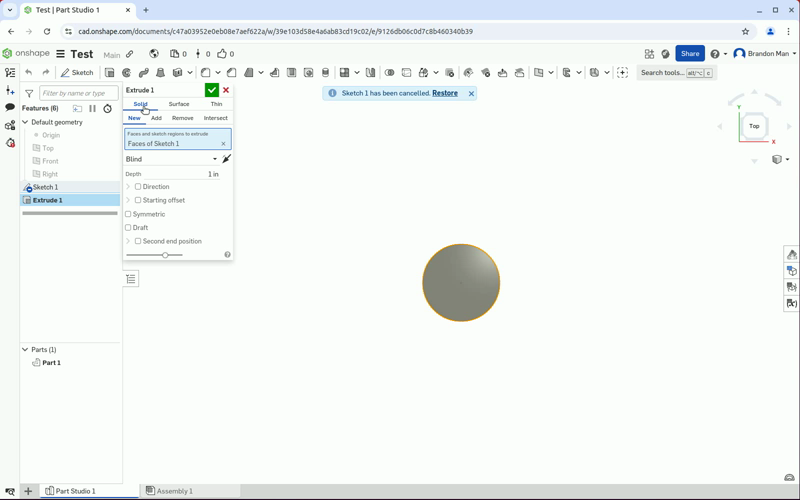
click(143, 106)
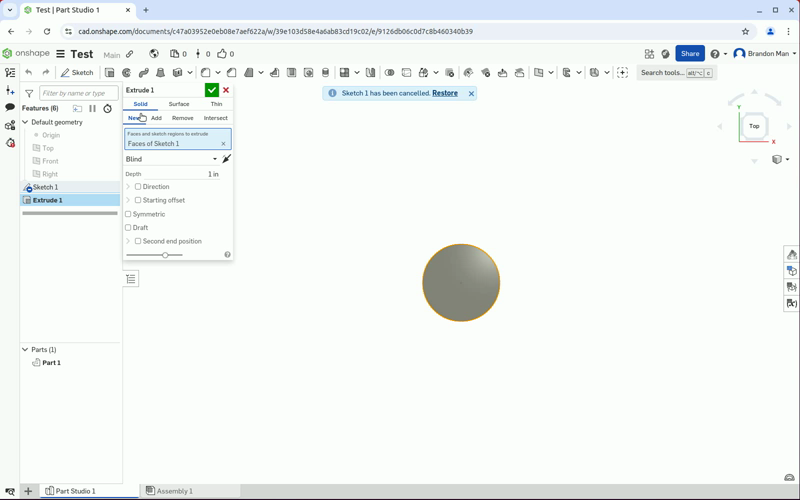
mouse_move(137, 120)
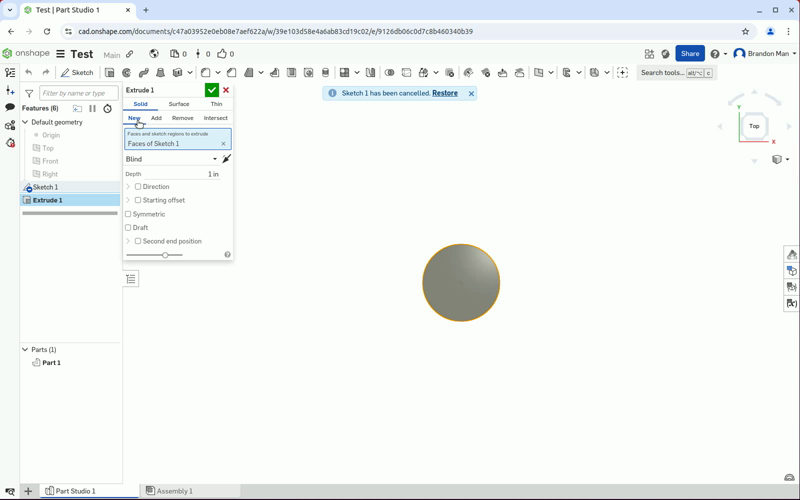
click(137, 120)
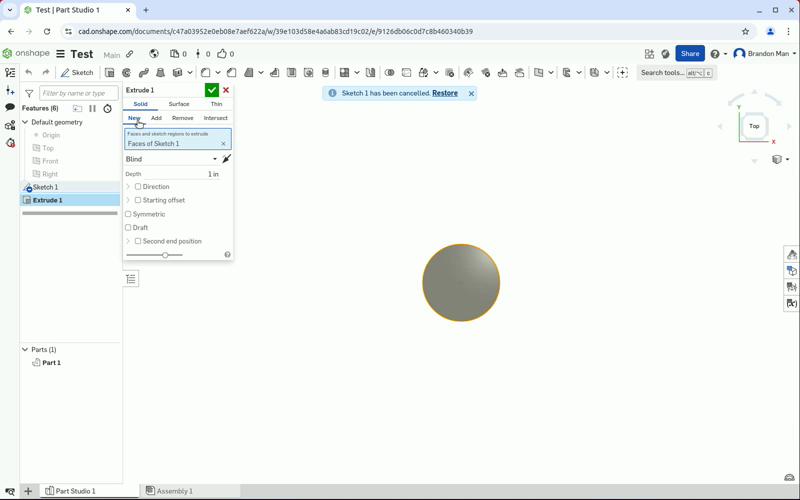
key(tab, 4)
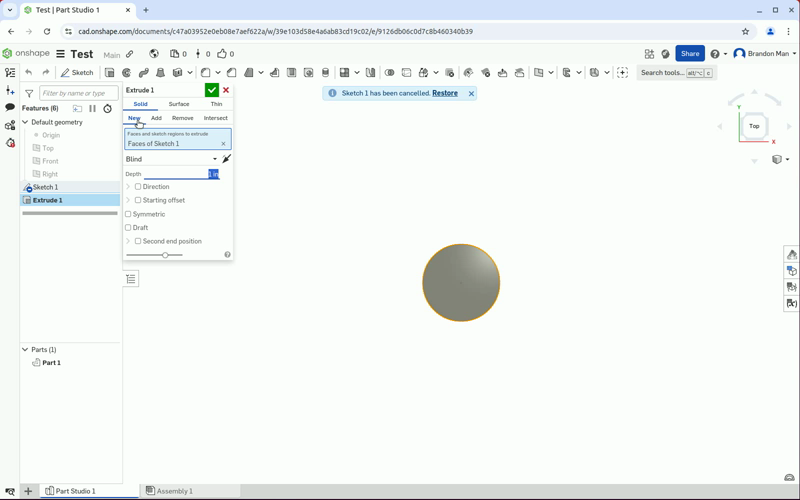
text(23.108)
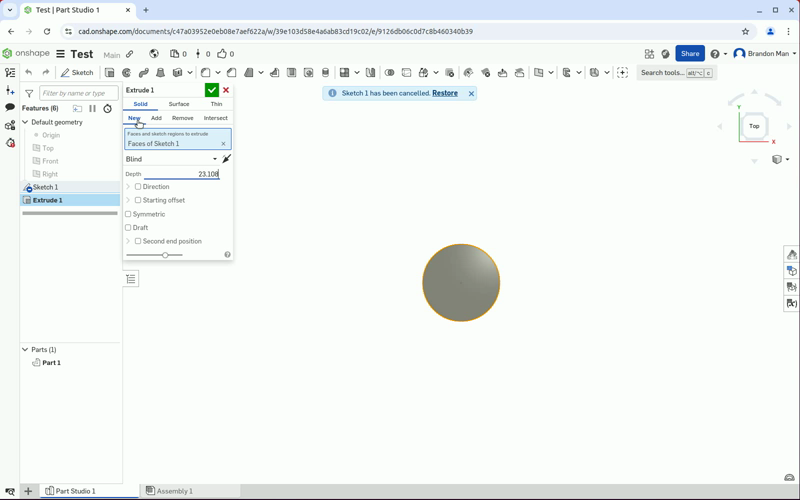
key(enter)
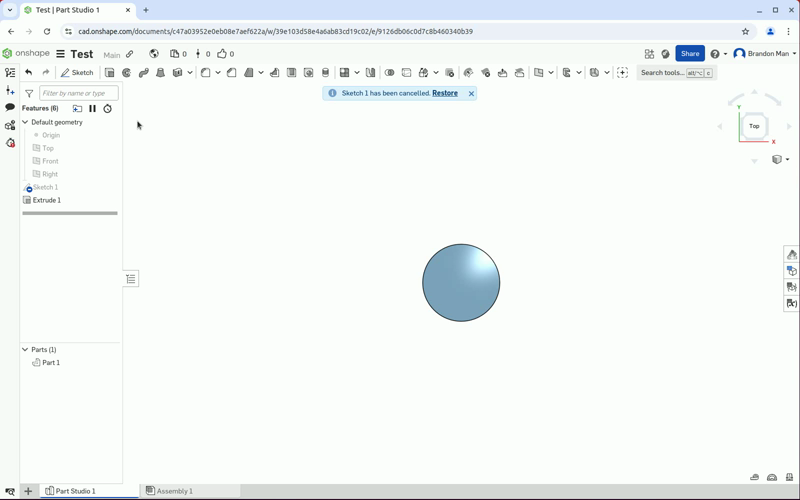
key(shift+h)
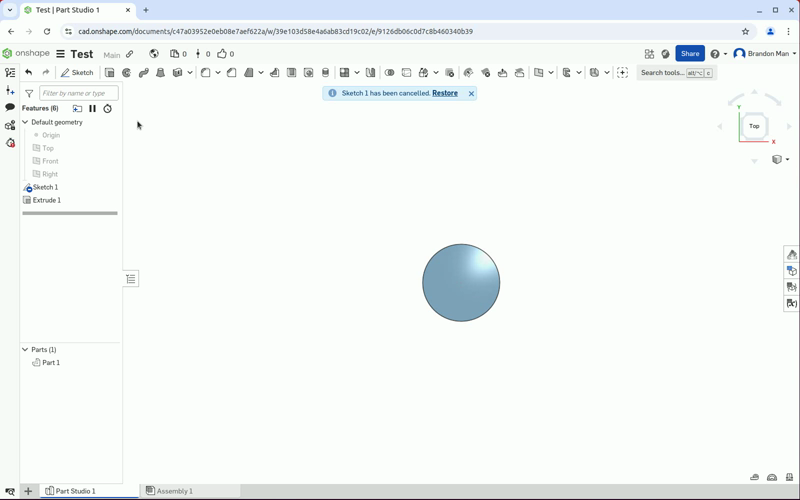
key(shift+h)
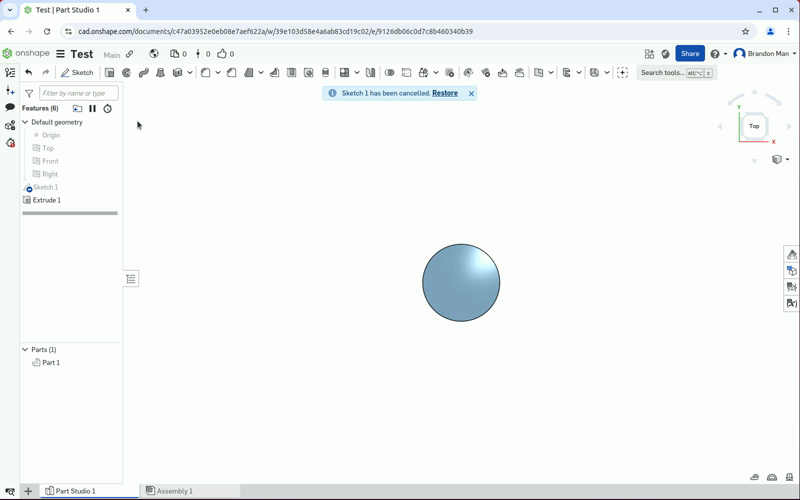
mouse_move(73, 189)
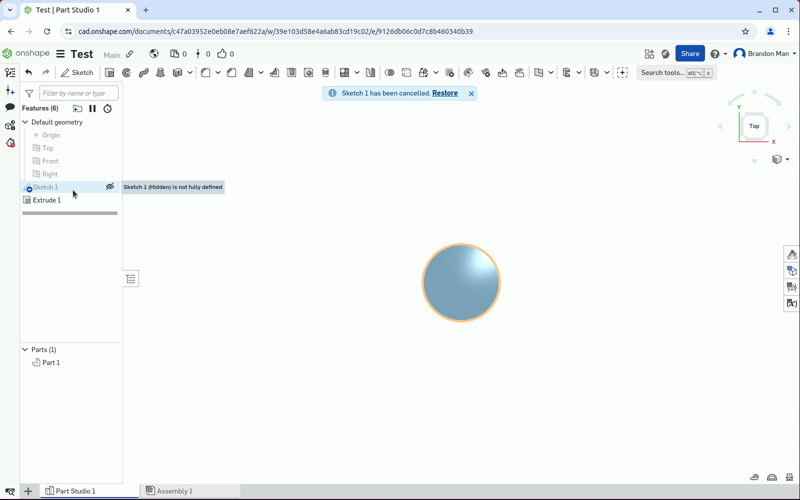
click(73, 189)
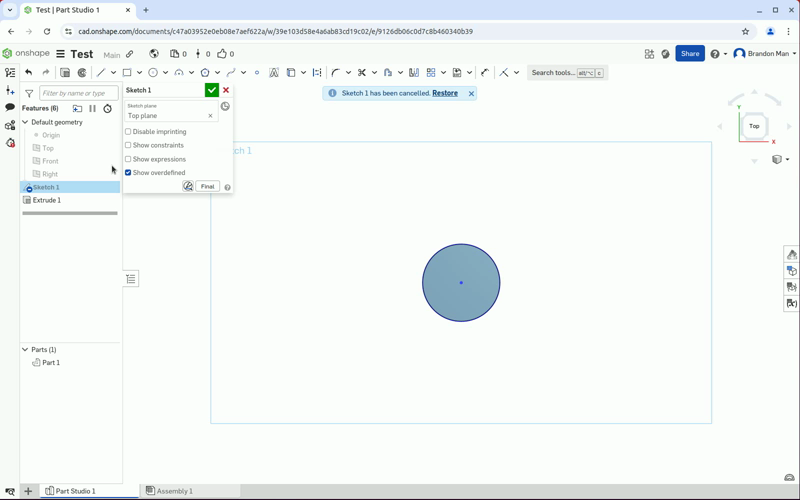
mouse_move(229, 92)
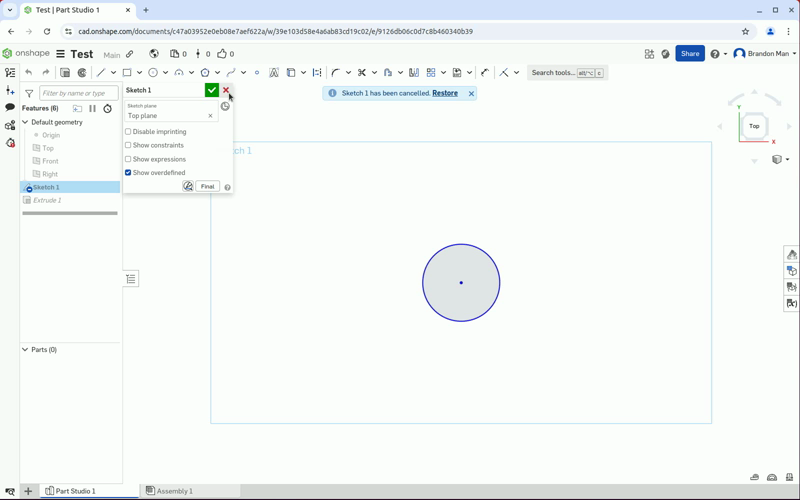
click(229, 92)
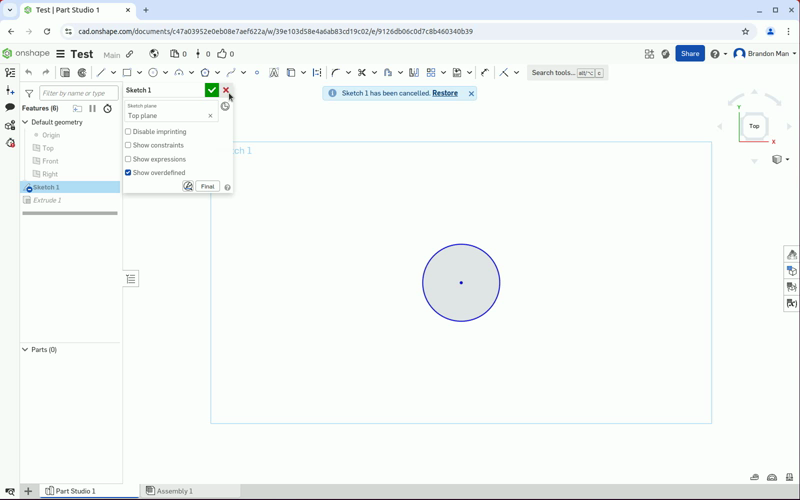
key(shift+s)
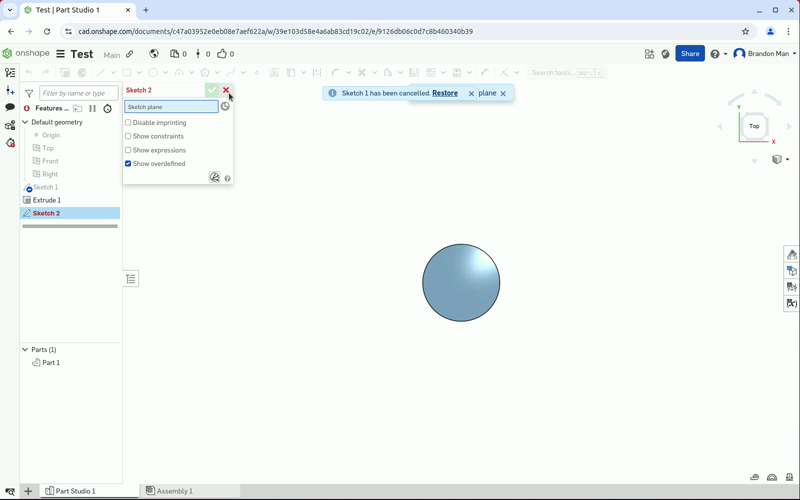
mouse_move(73, 150)
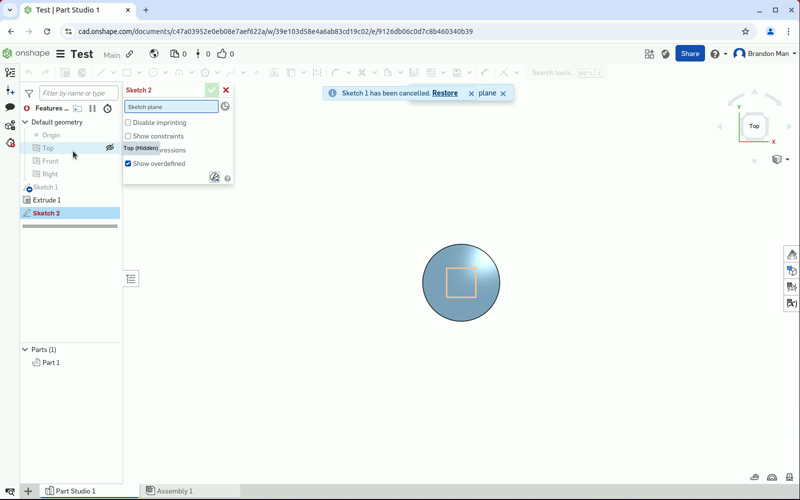
click(73, 150)
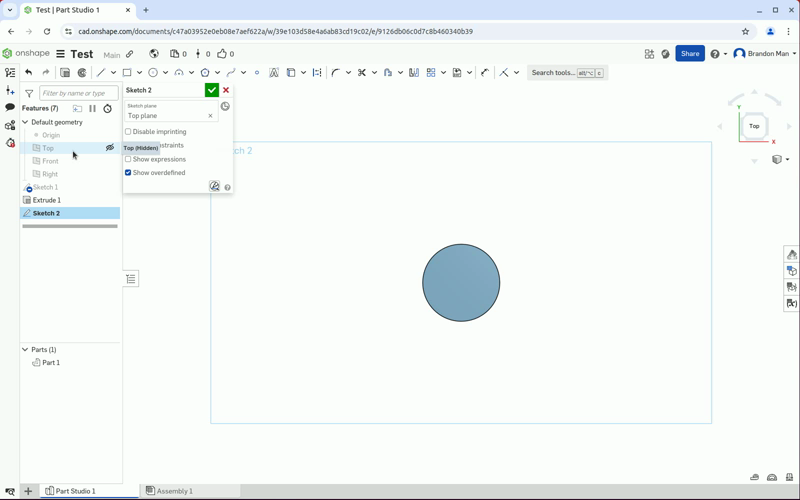
mouse_move(73, 352)
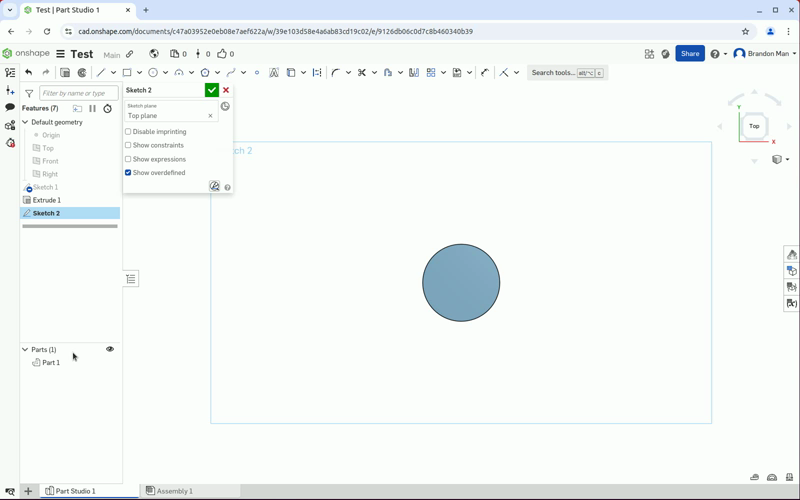
key(y)
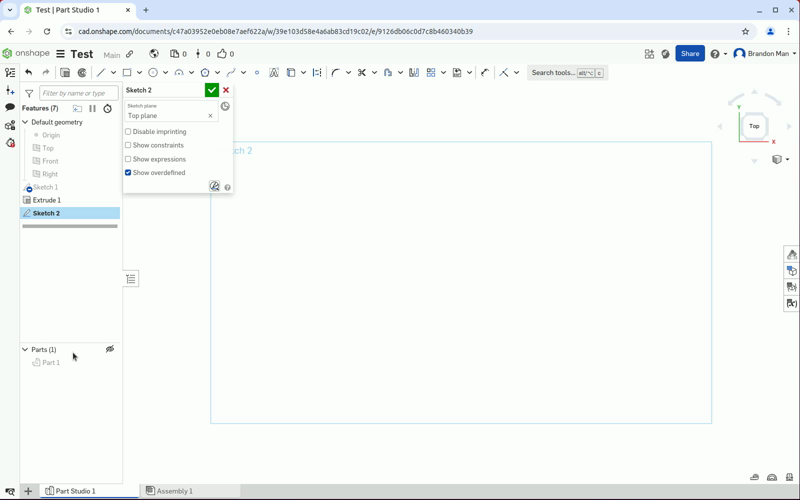
key(c)
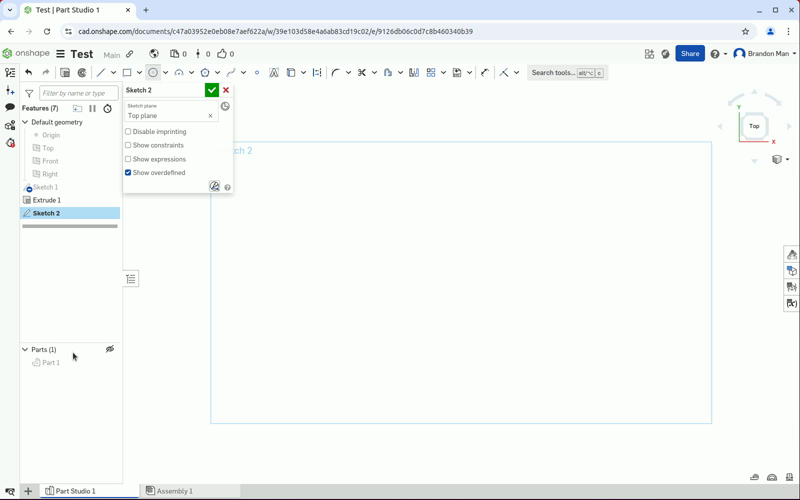
key_down(shift)
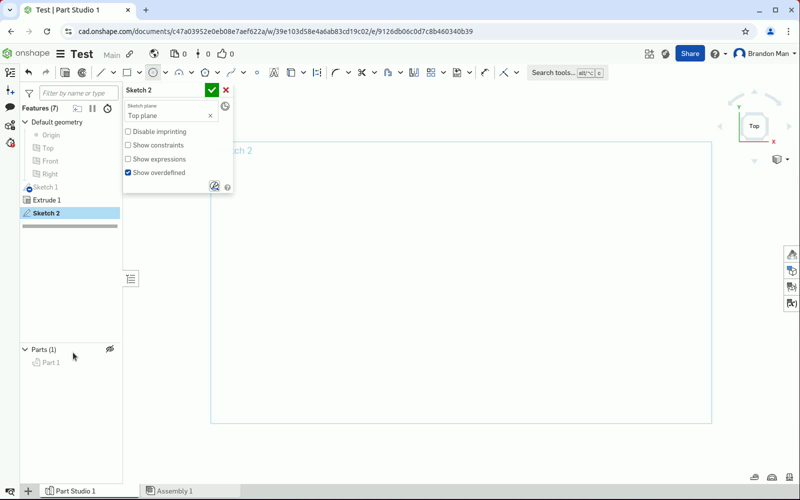
mouse_move(461, 282)
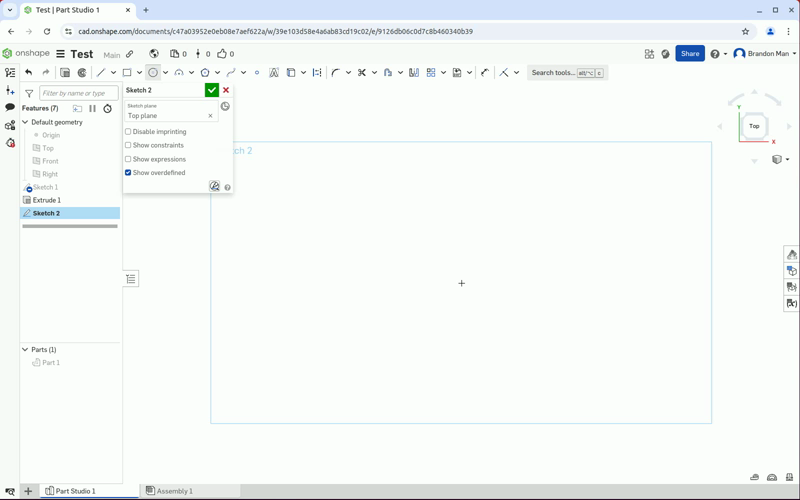
click(461, 282)
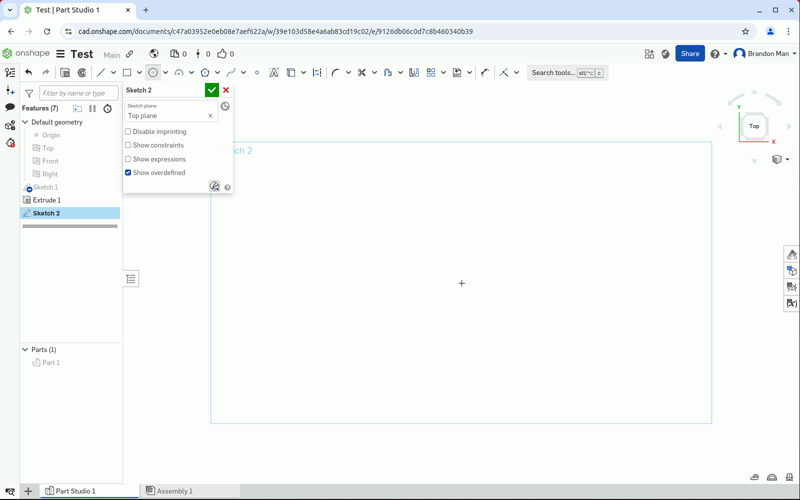
key_up(shift)
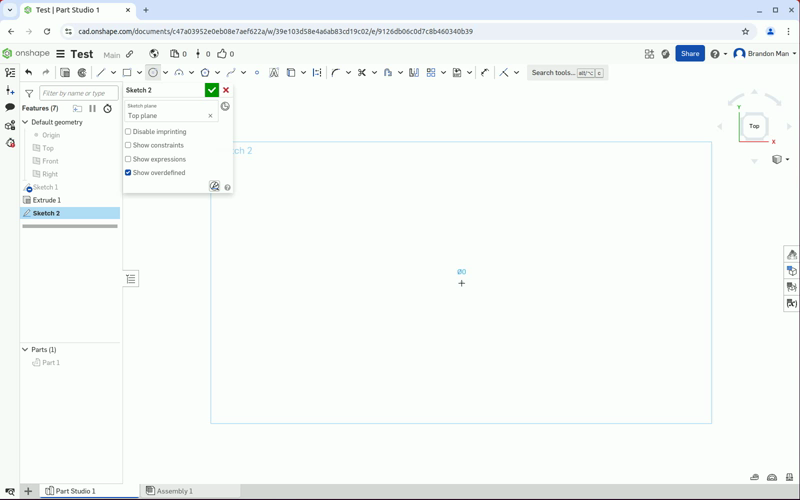
mouse_move(507, 282)
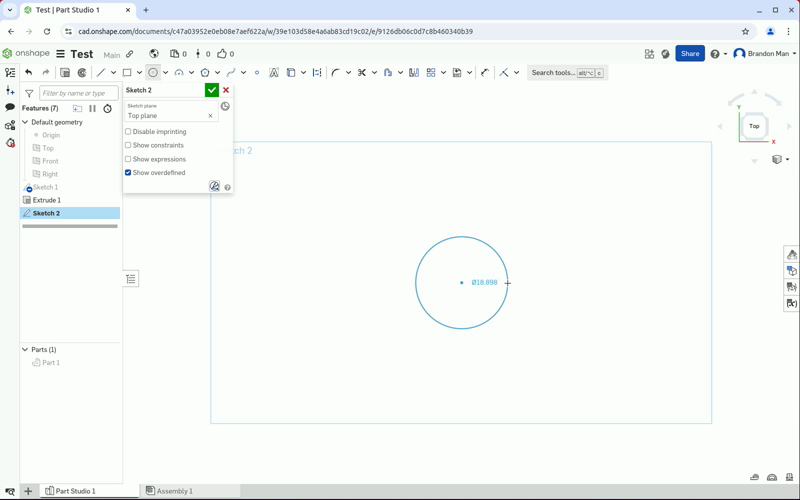
click(507, 282)
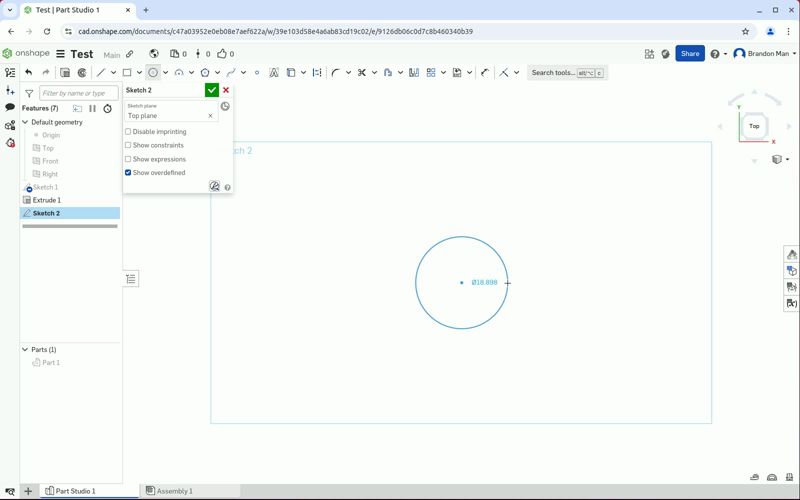
key(esc)
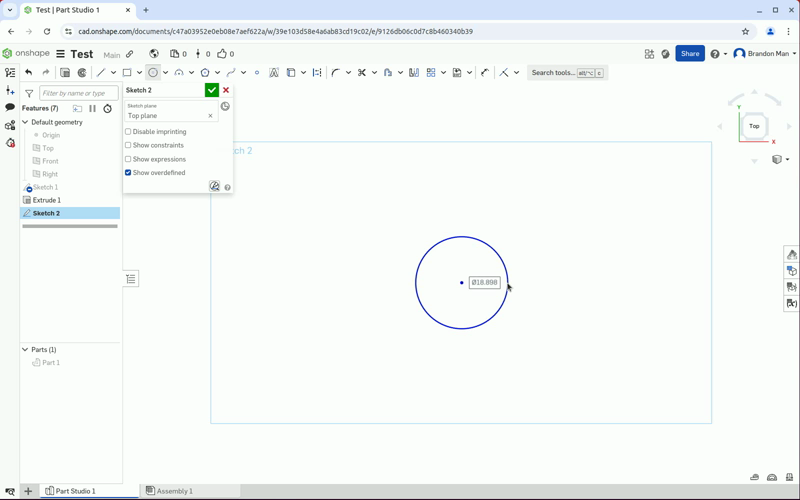
mouse_move(458, 303)
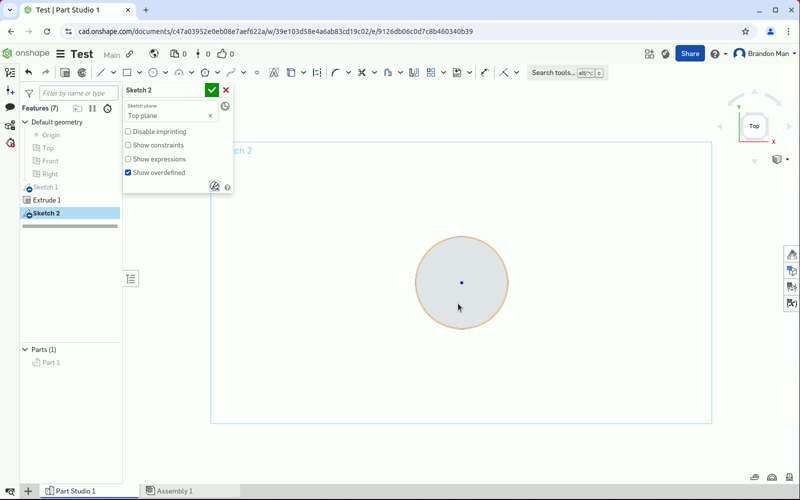
click(458, 303)
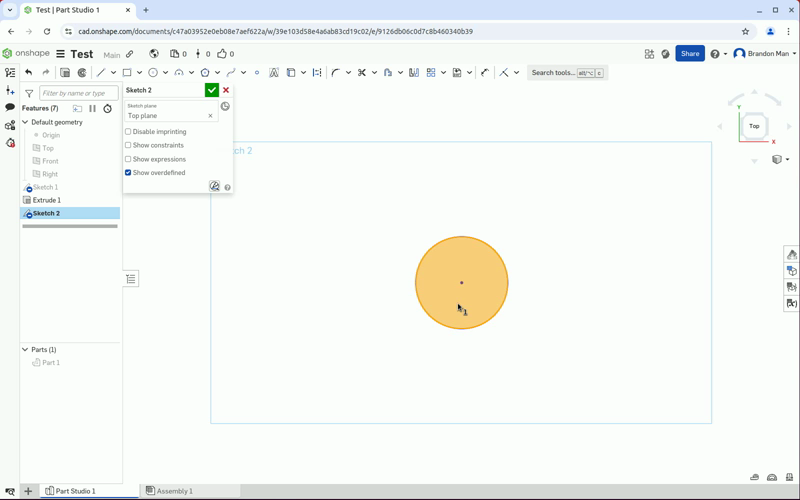
mouse_move(73, 352)
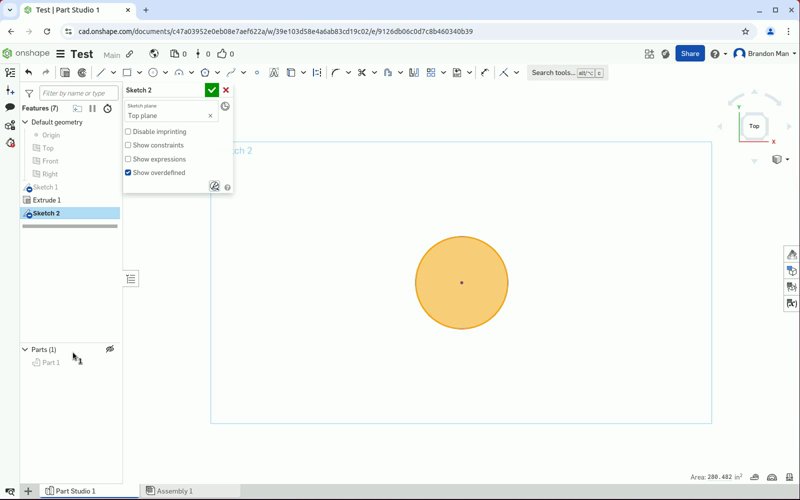
key(shift+y)
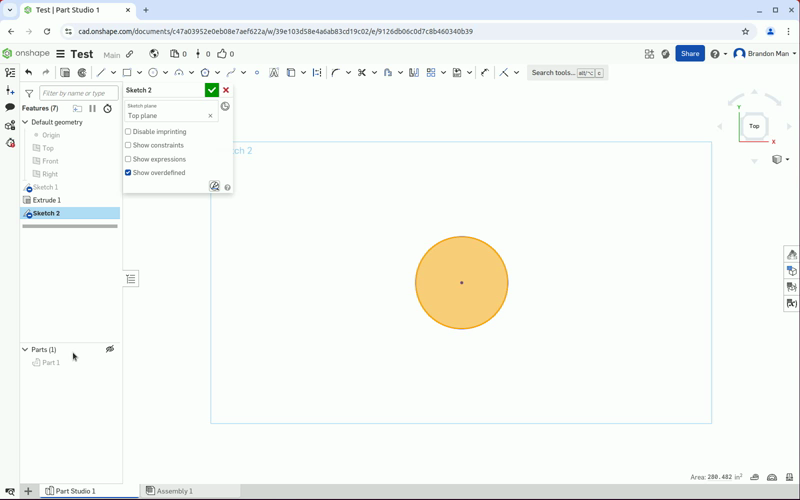
key(shift+e)
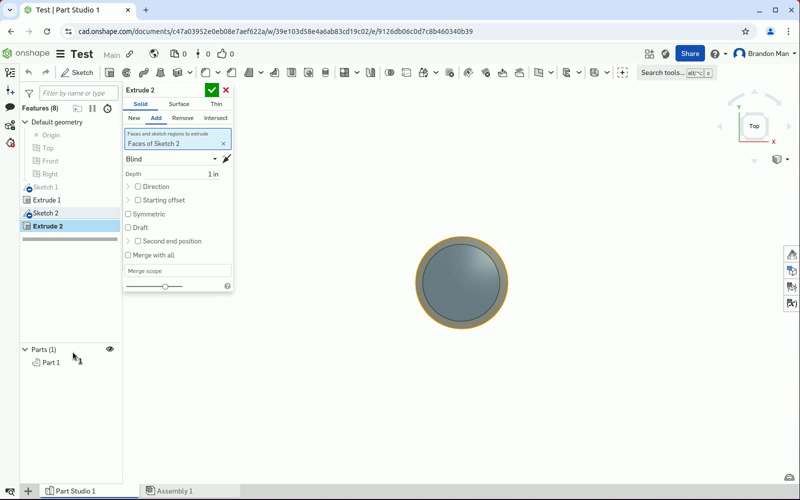
mouse_move(143, 106)
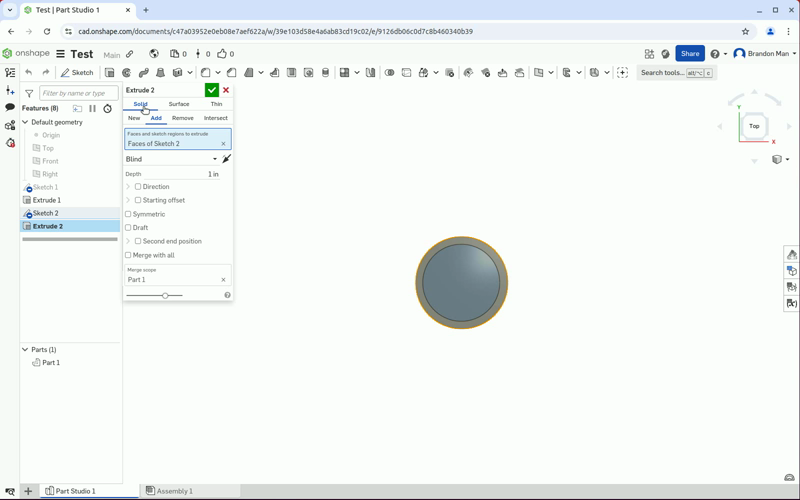
click(143, 106)
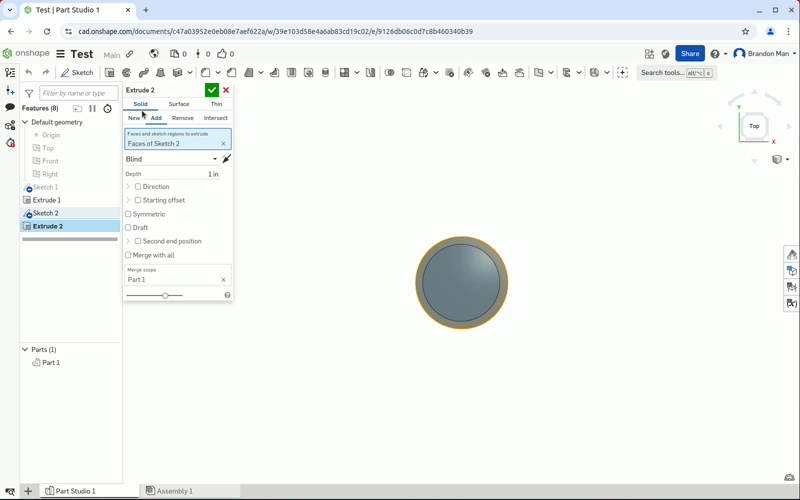
mouse_move(137, 120)
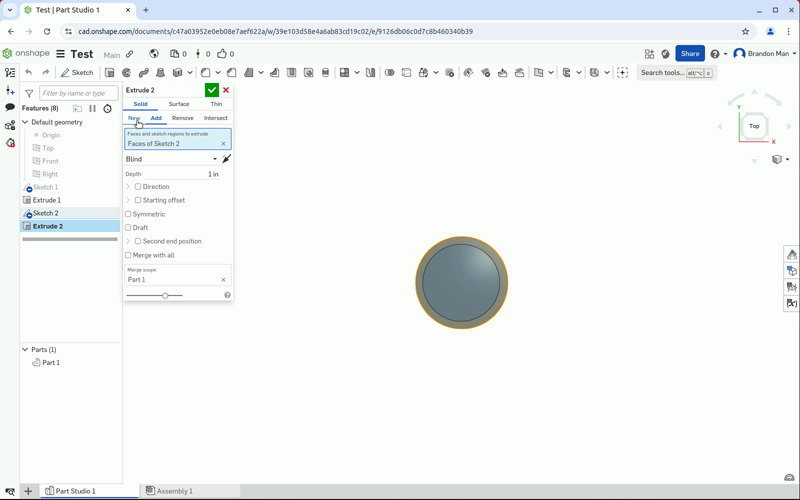
click(137, 120)
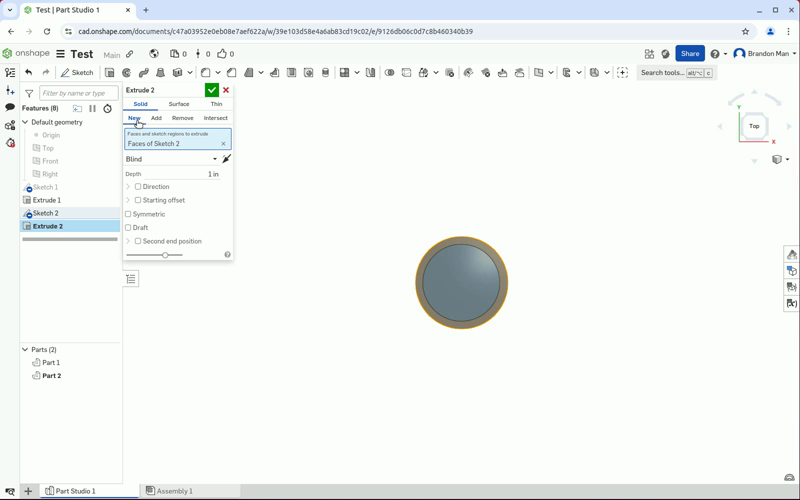
key(tab, 4)
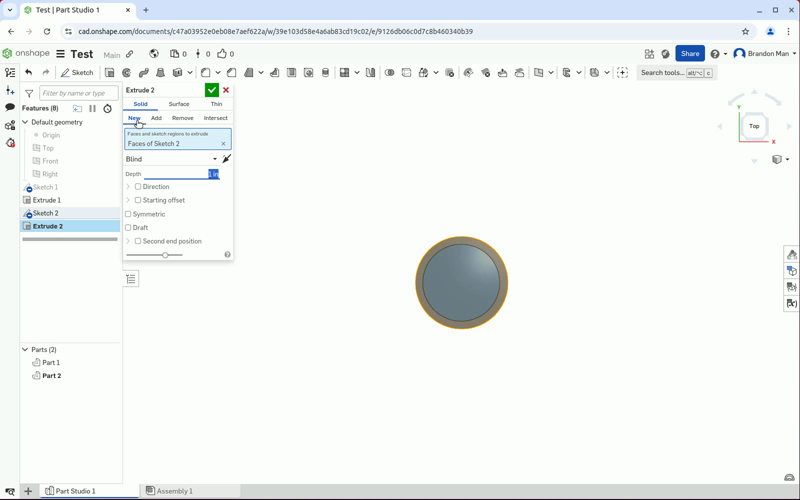
text(3.129)
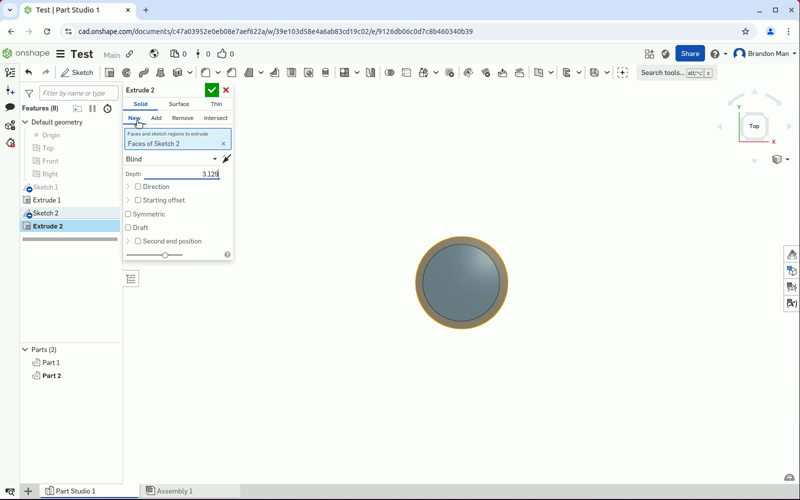
key(enter)
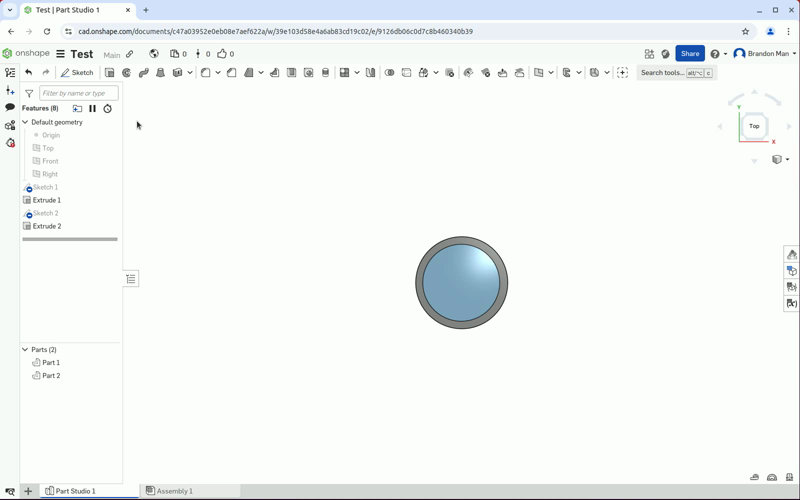
key(shift+h)
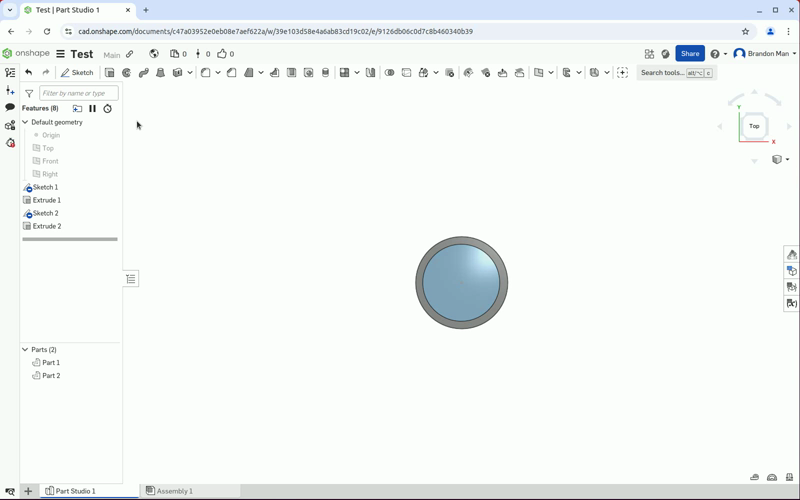
key(shift+h)
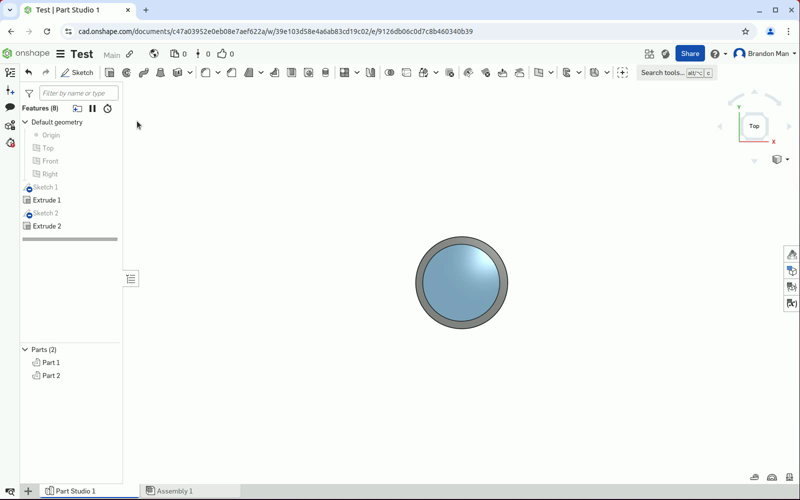
mouse_move(73, 189)
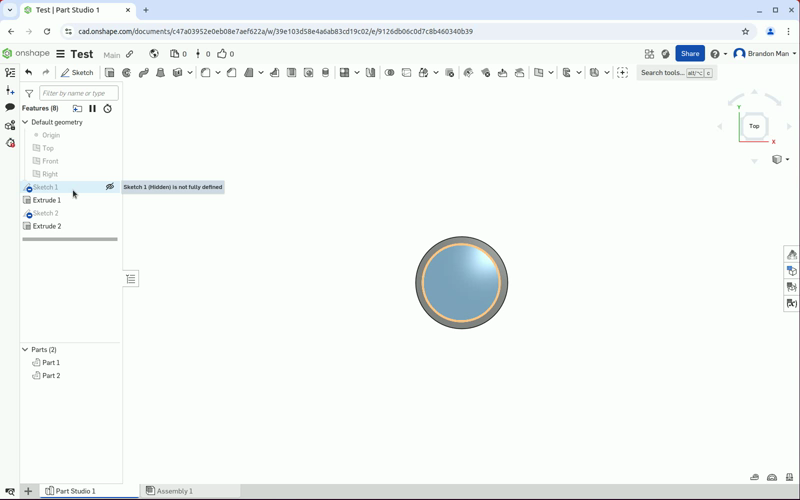
click(73, 189)
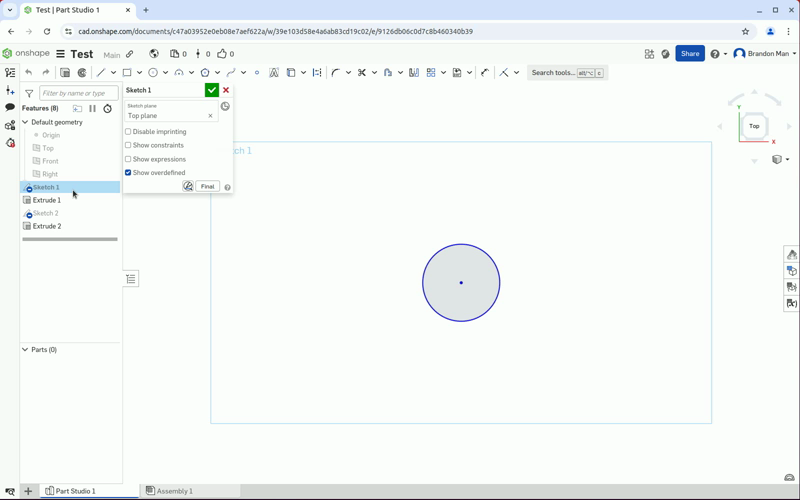
mouse_move(229, 92)
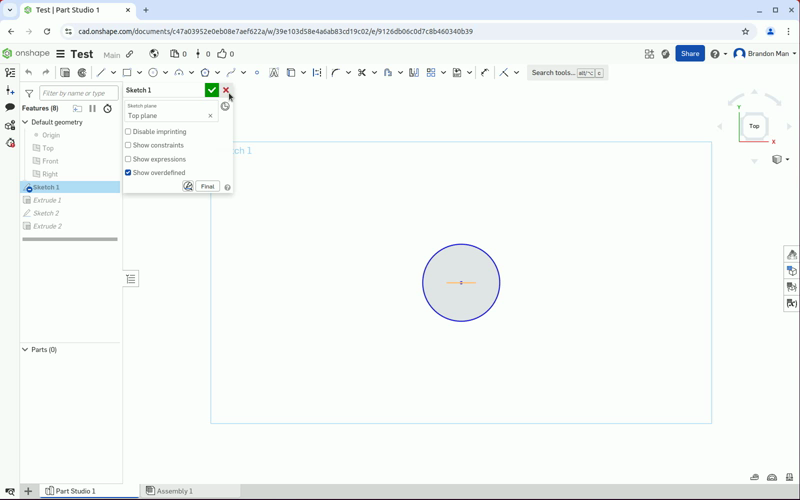
click(229, 92)
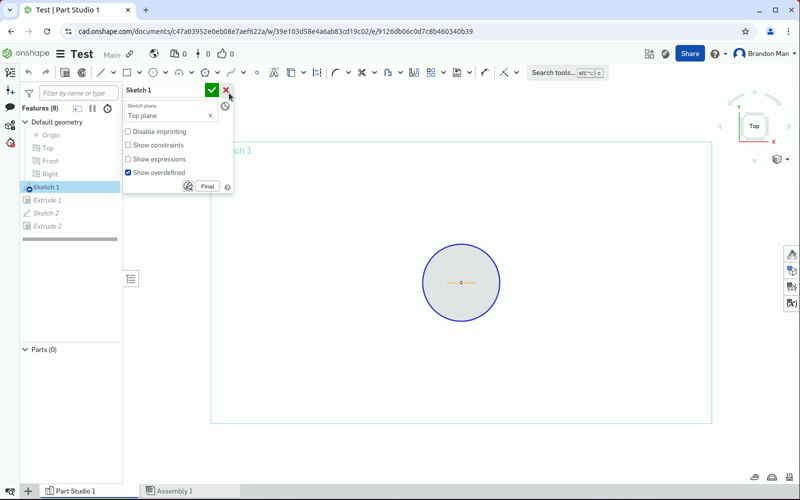
key(shift+s)
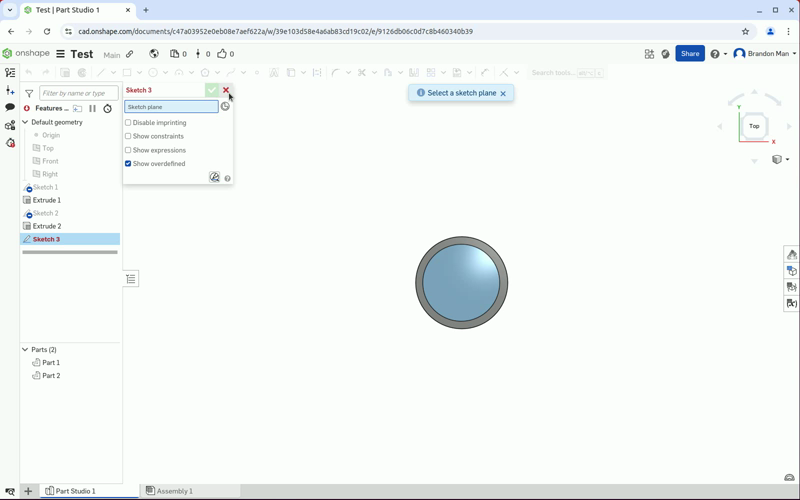
mouse_move(73, 150)
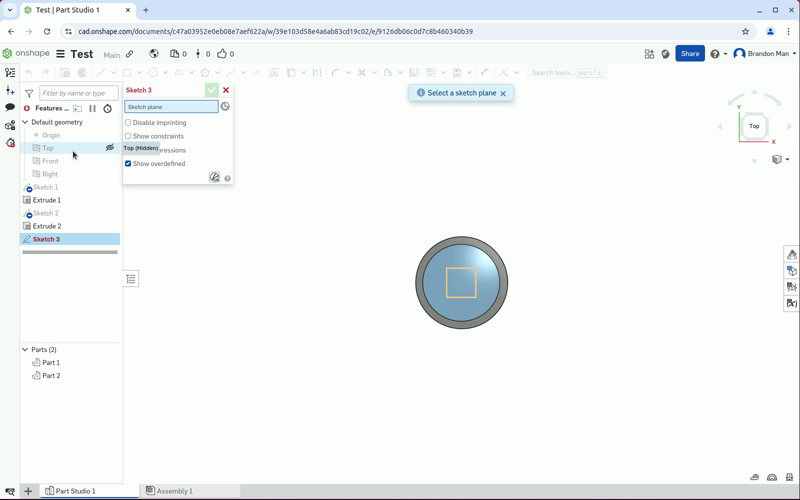
click(73, 150)
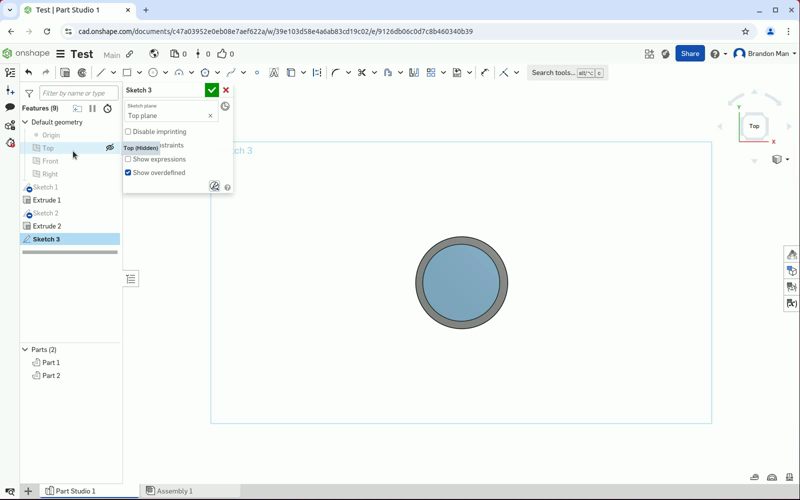
mouse_move(73, 352)
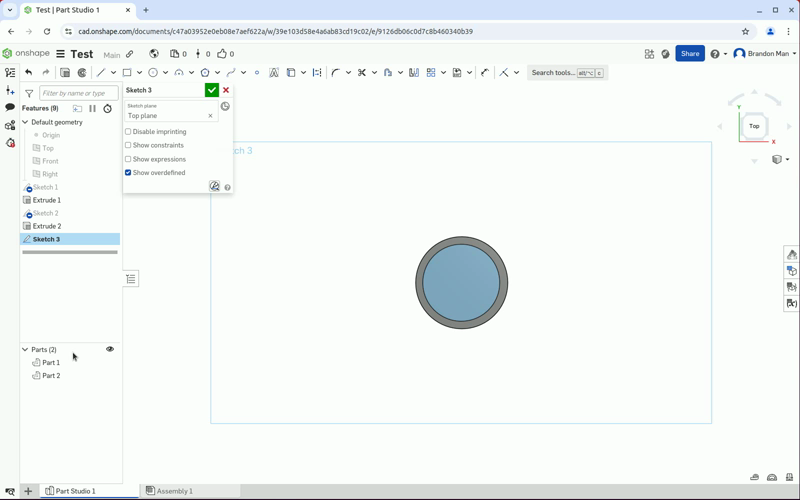
key(y)
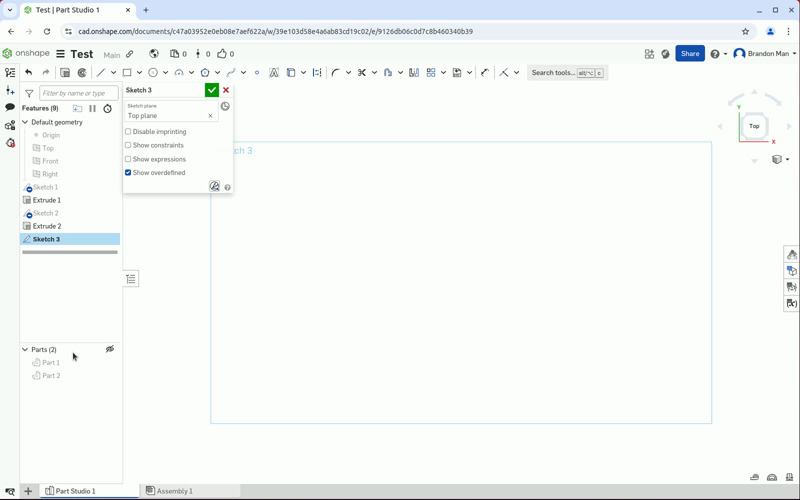
key(c)
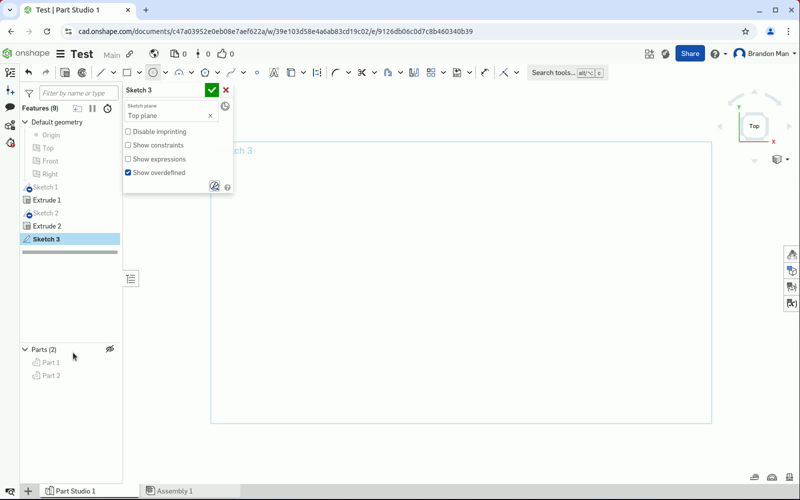
key_down(shift)
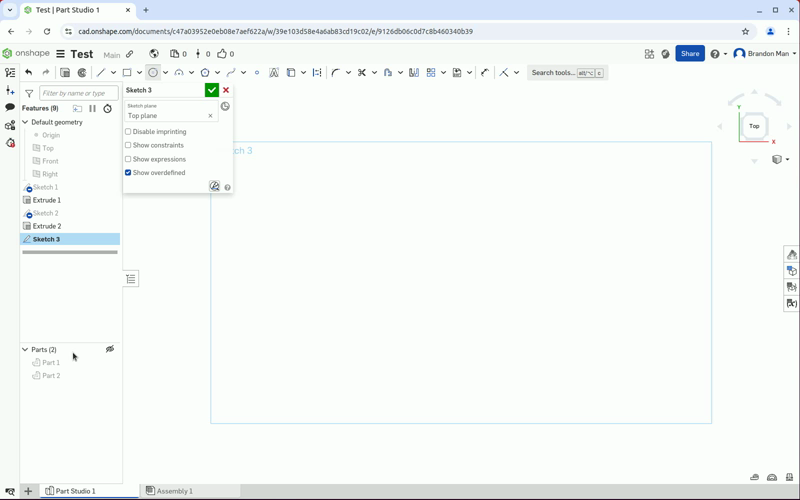
mouse_move(461, 282)
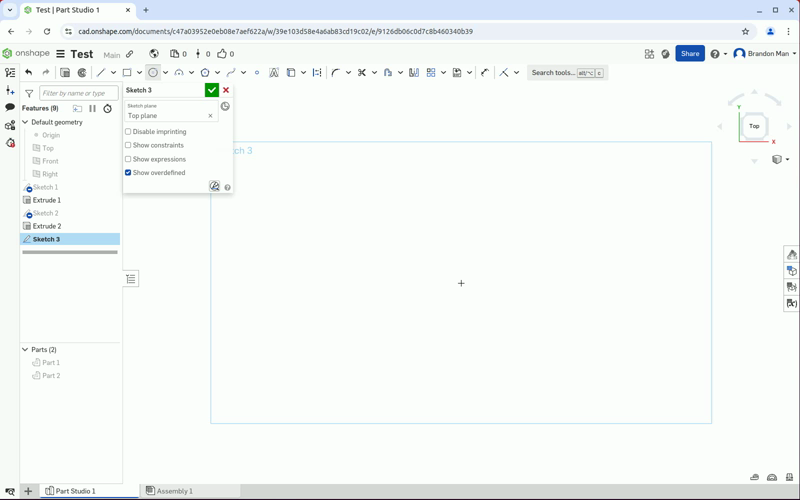
click(461, 282)
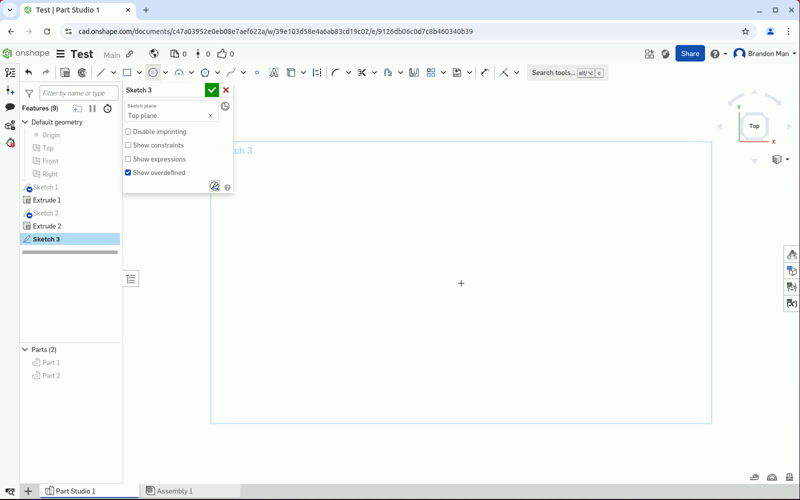
key_up(shift)
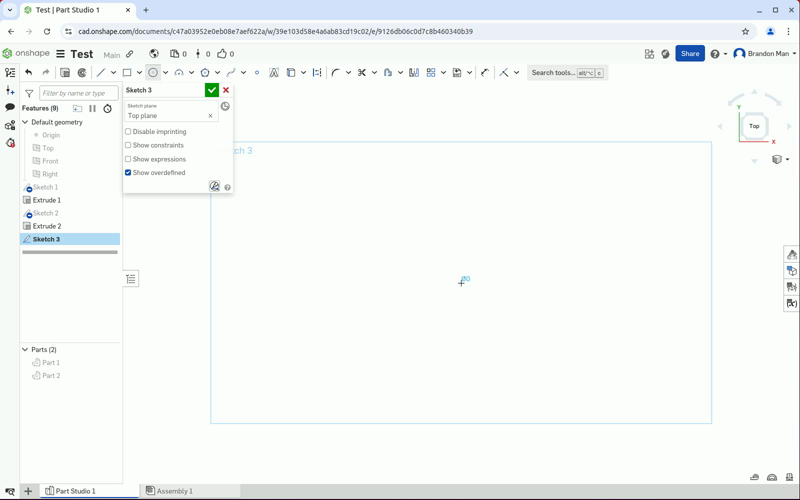
mouse_move(480, 282)
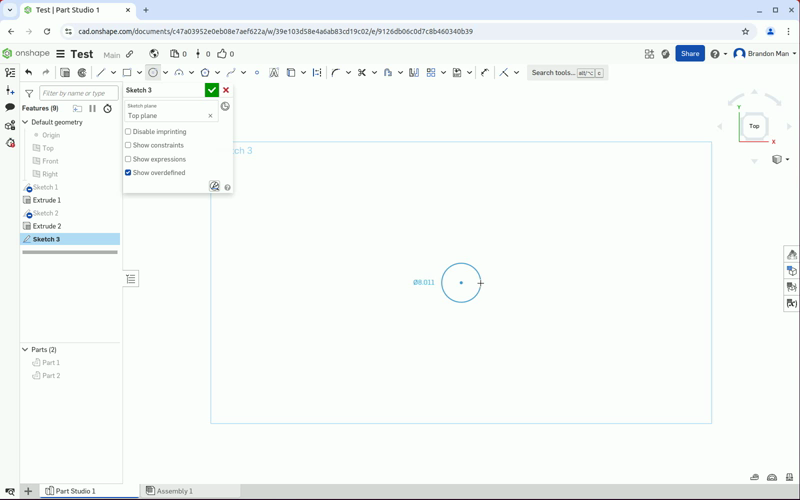
click(480, 282)
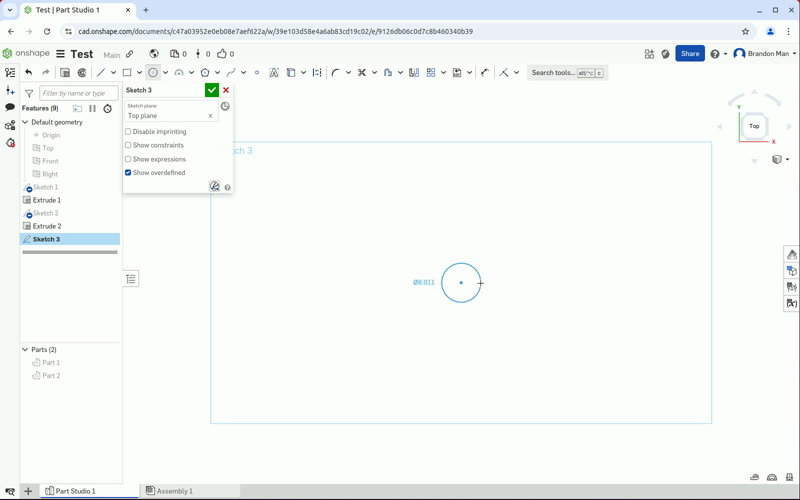
key(esc)
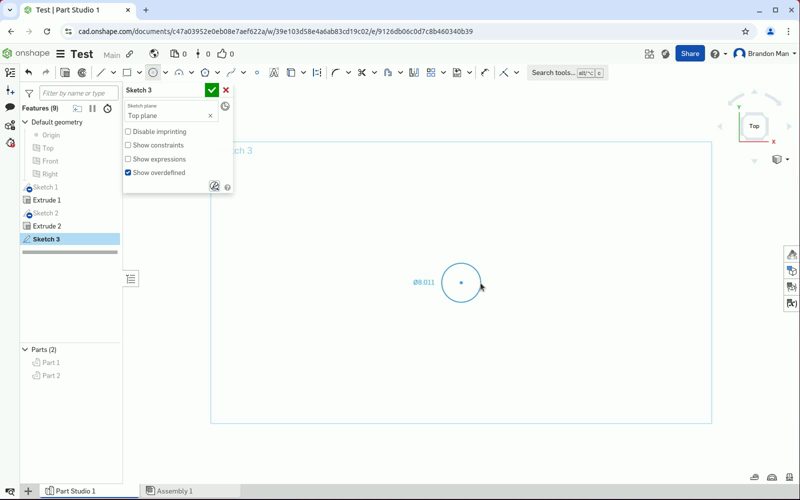
mouse_move(453, 275)
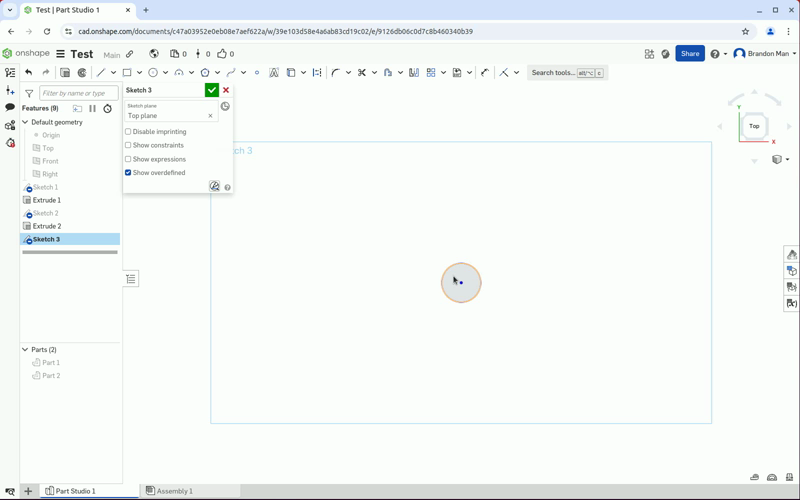
scroll(6)
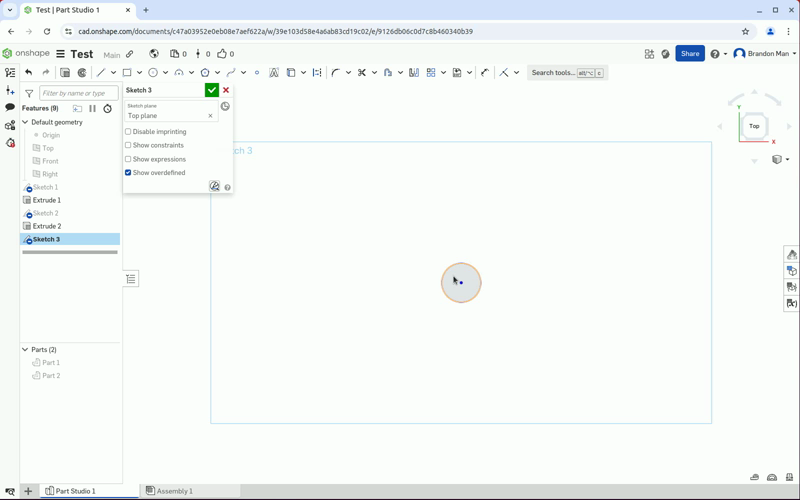
scroll(6)
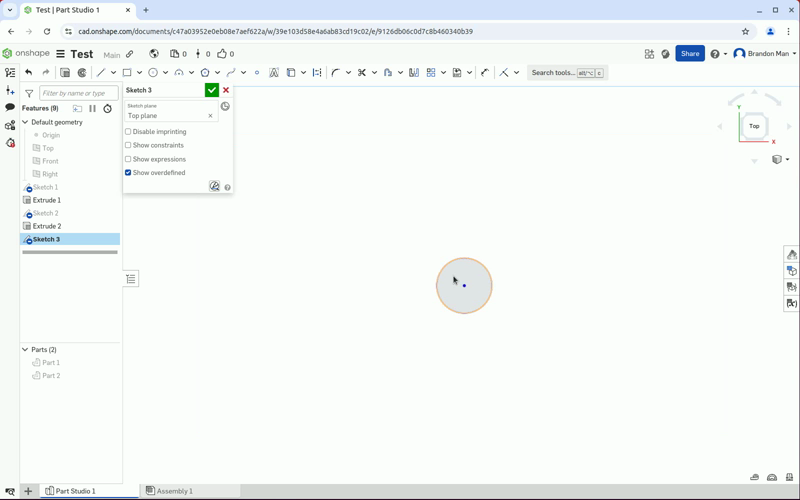
scroll(6)
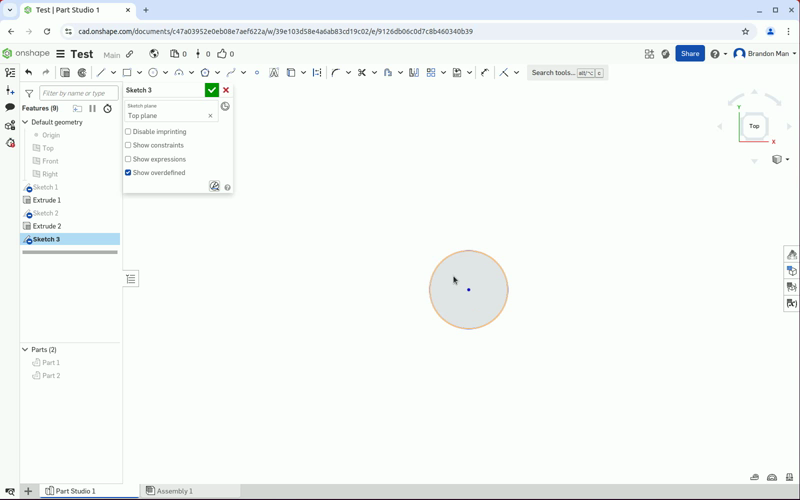
scroll(6)
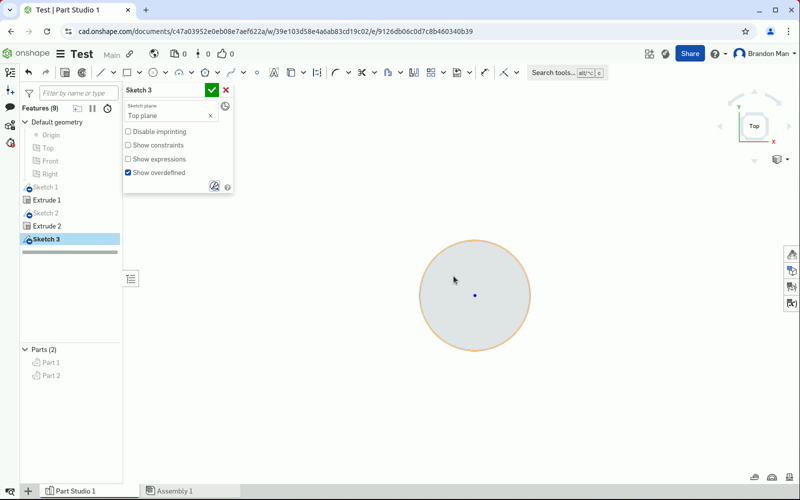
scroll(6)
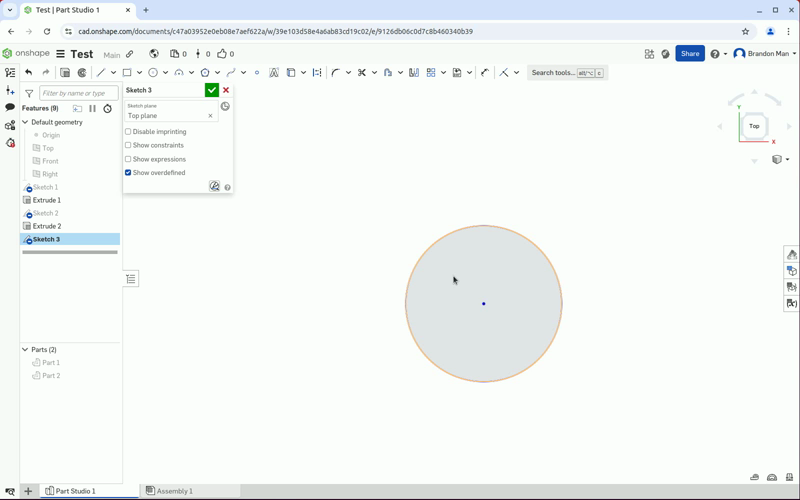
scroll(6)
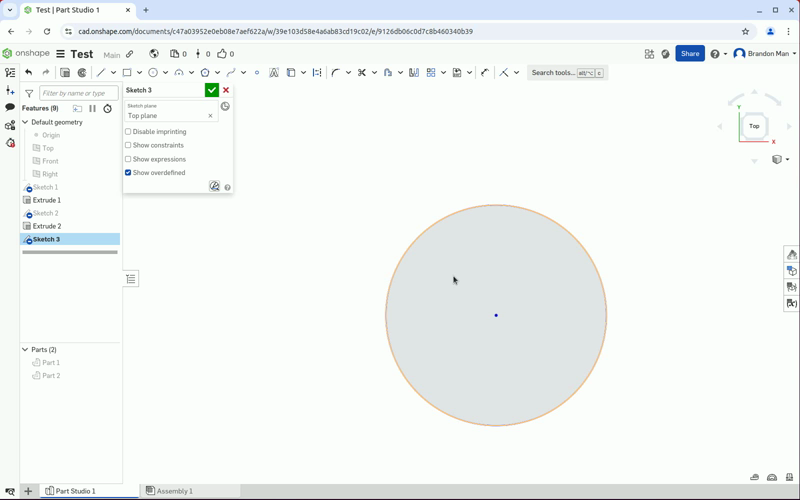
scroll(6)
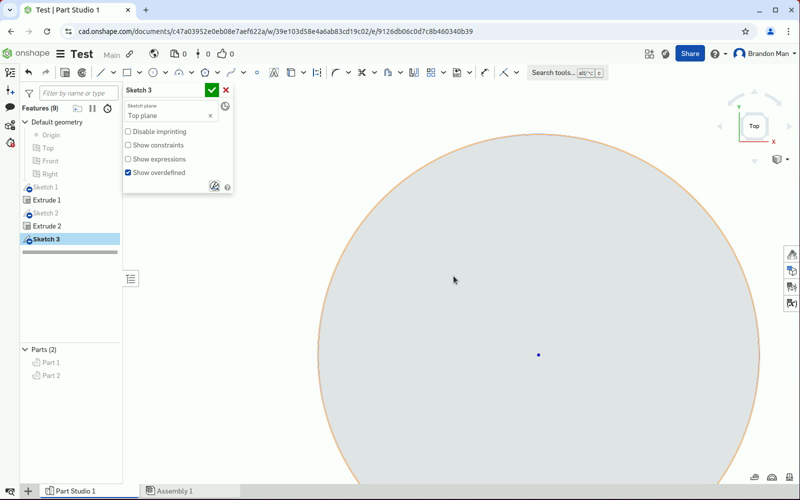
click(453, 275)
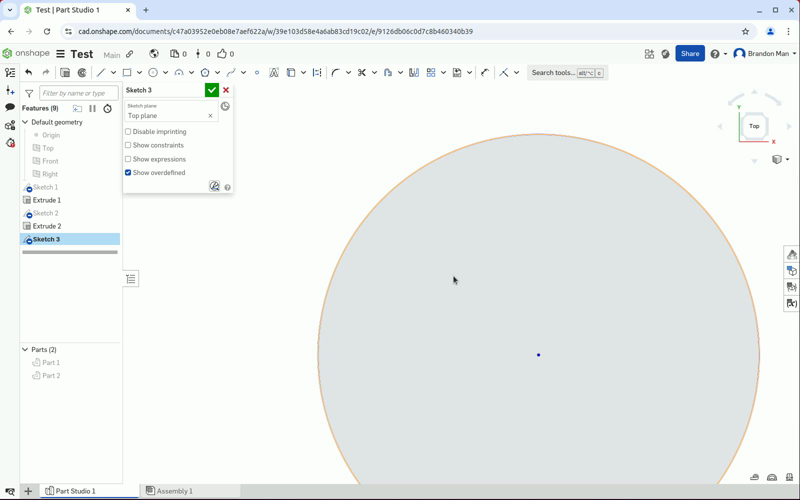
scroll(-6)
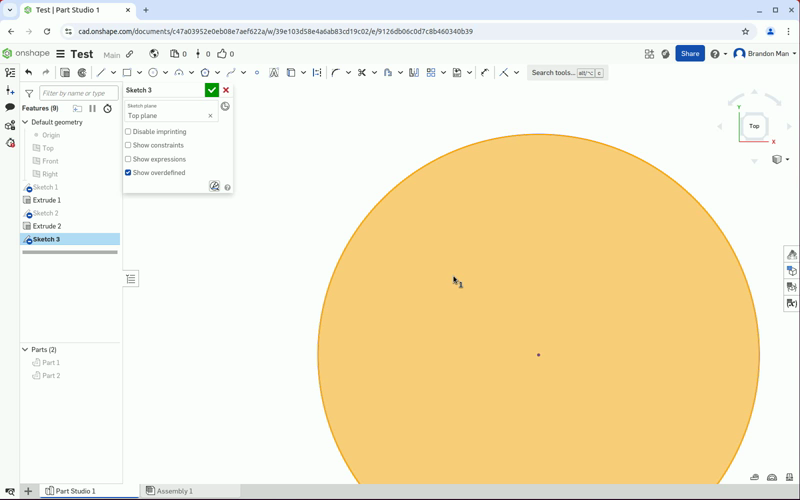
scroll(-6)
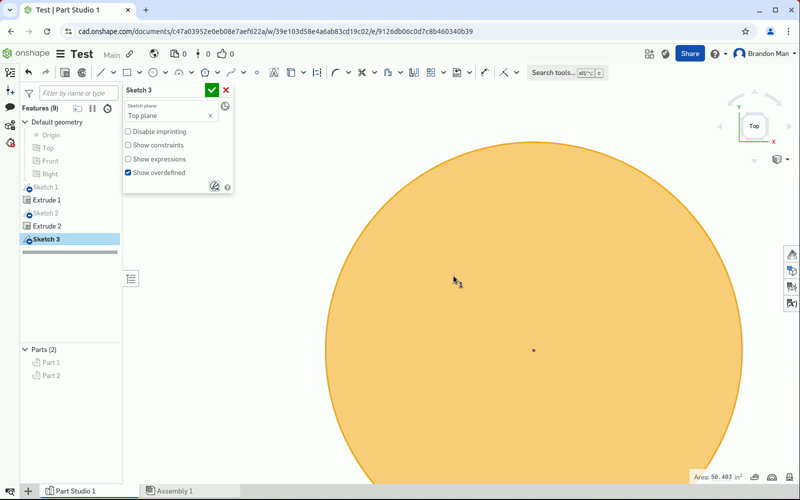
scroll(-6)
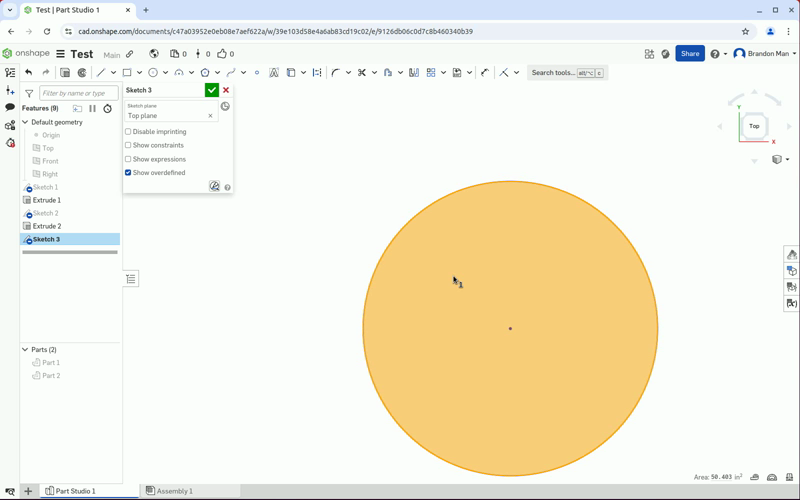
scroll(-6)
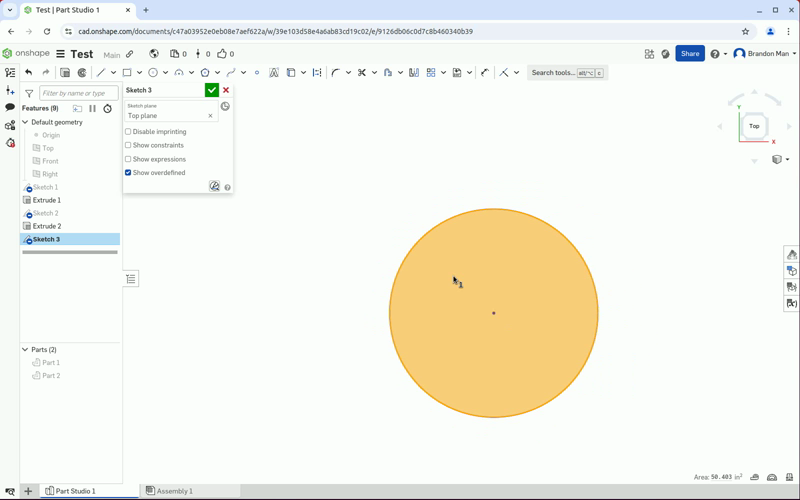
scroll(-6)
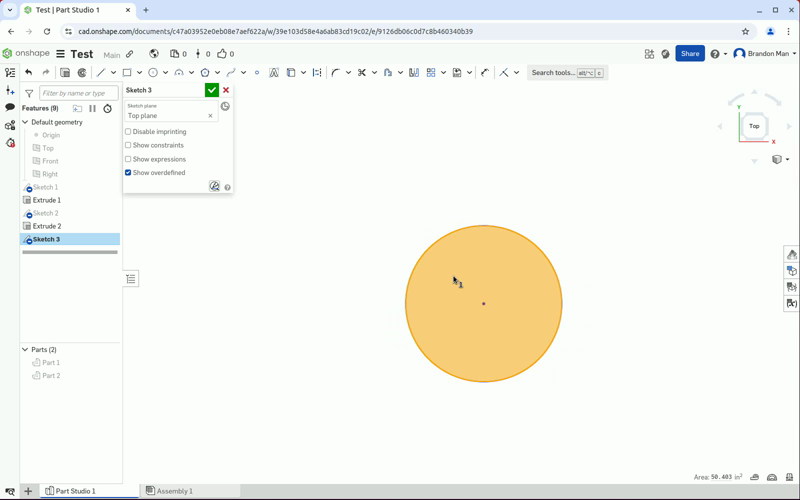
scroll(-6)
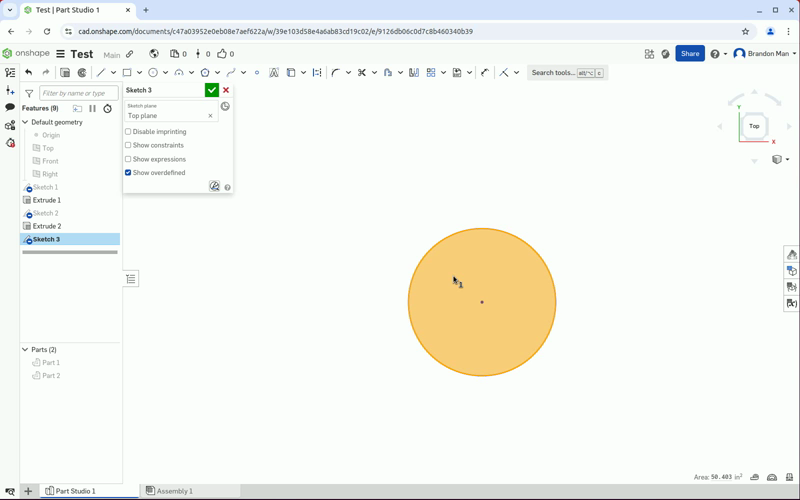
scroll(-6)
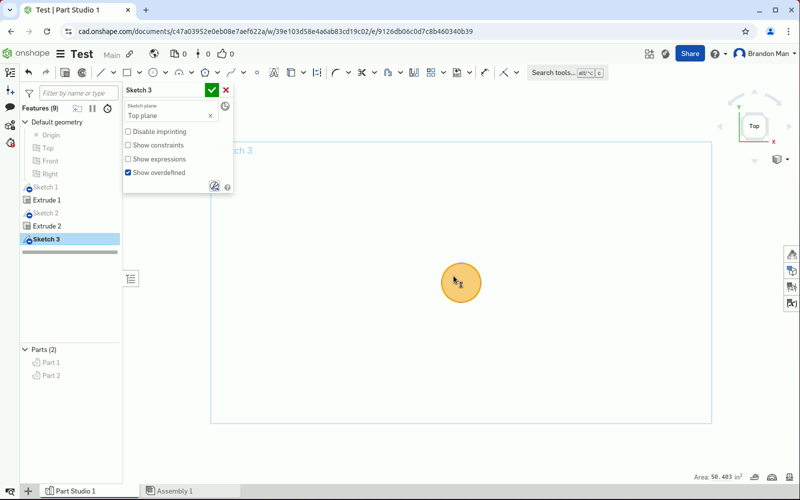
mouse_move(73, 352)
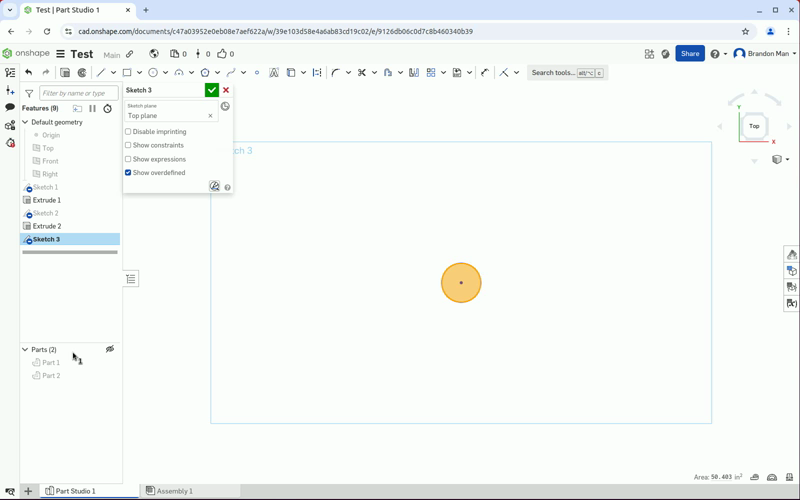
key(shift+y)
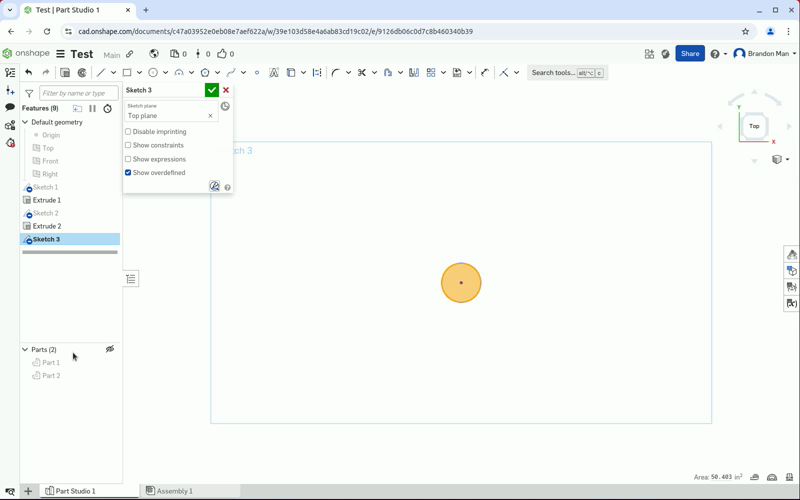
key(shift+e)
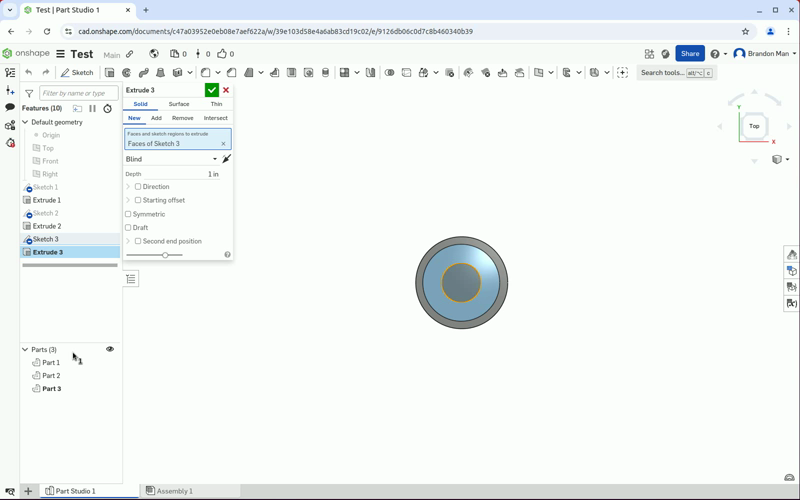
mouse_move(143, 106)
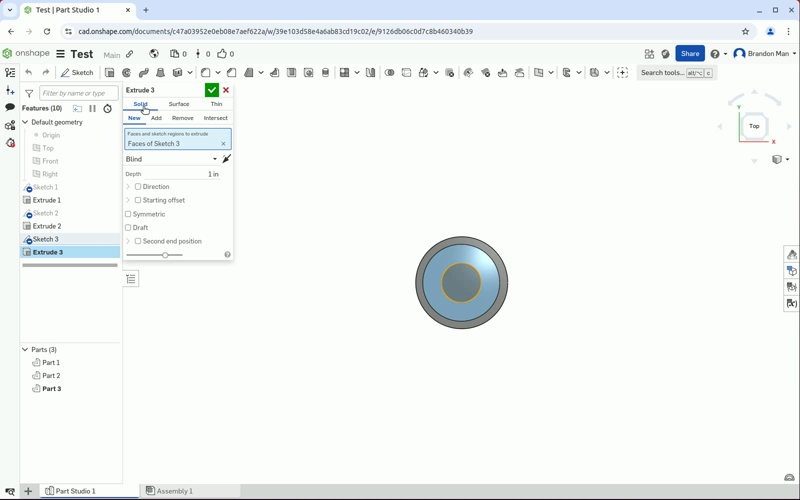
click(143, 106)
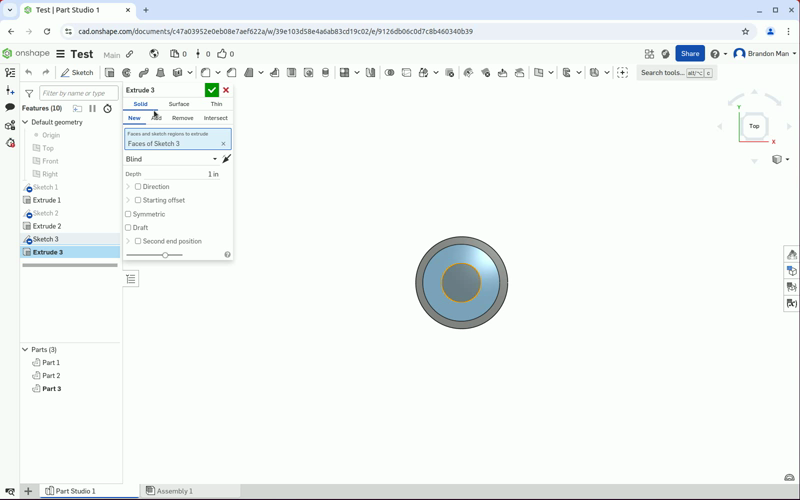
mouse_move(186, 120)
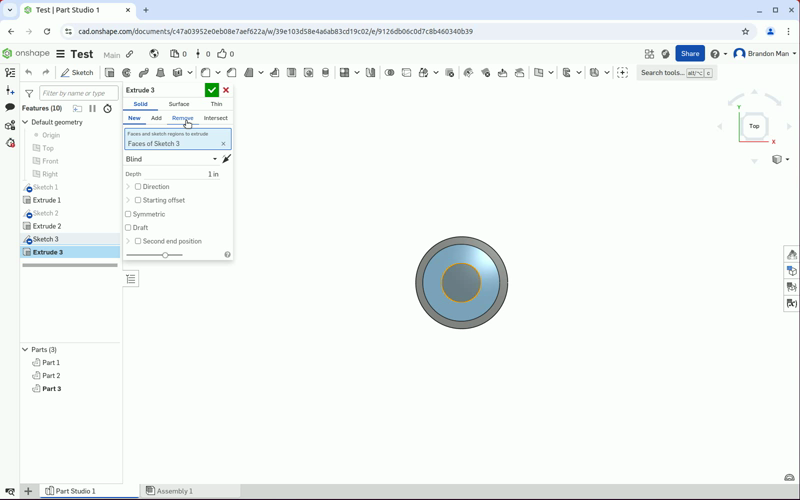
click(186, 120)
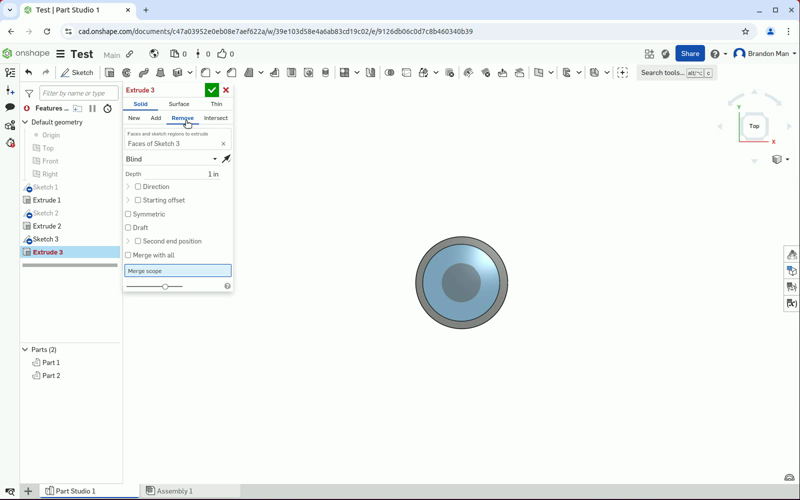
key(tab, 4)
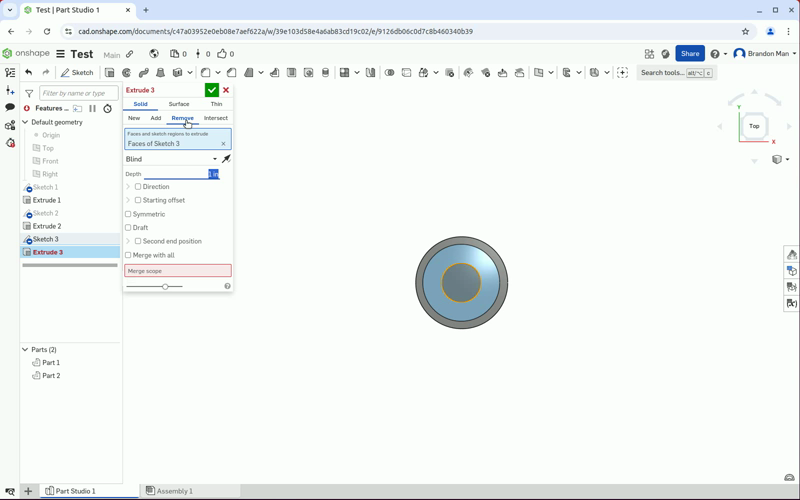
text(-30.57)
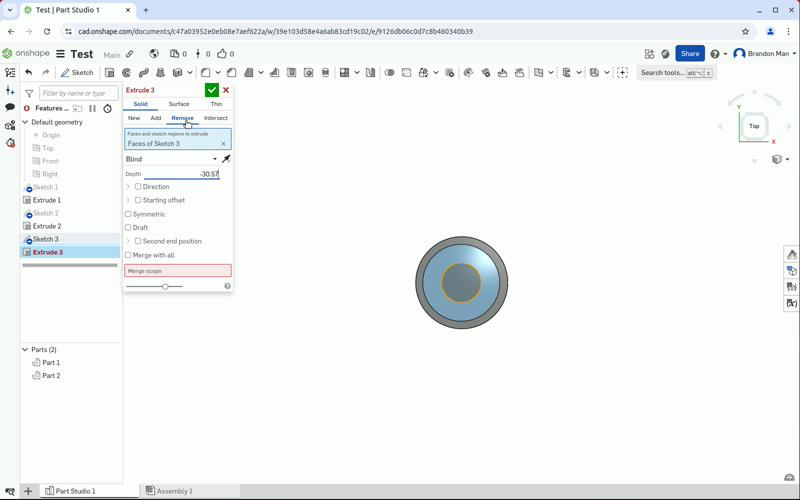
key(tab, 6)
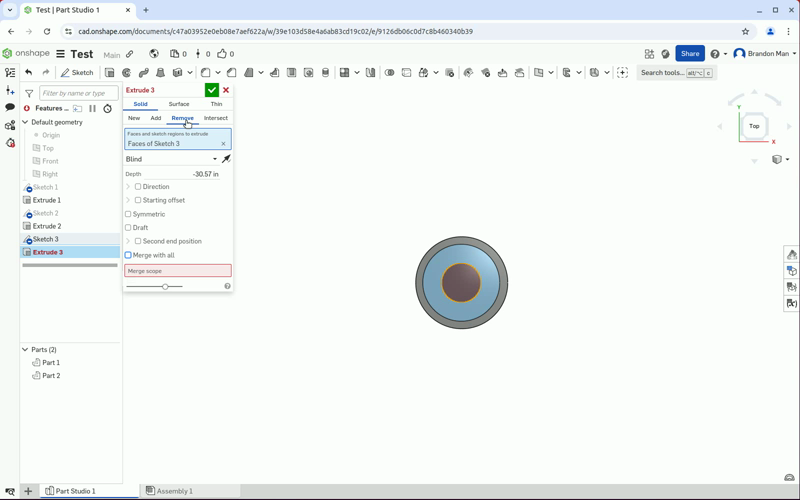
key(space)
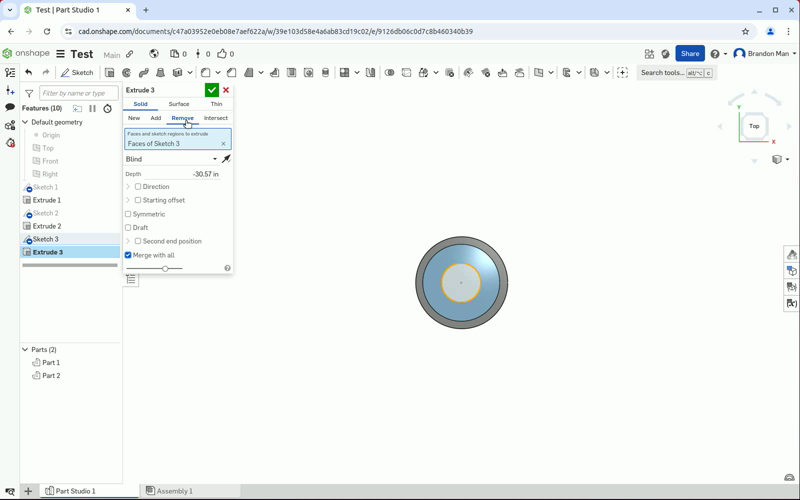
key(enter)
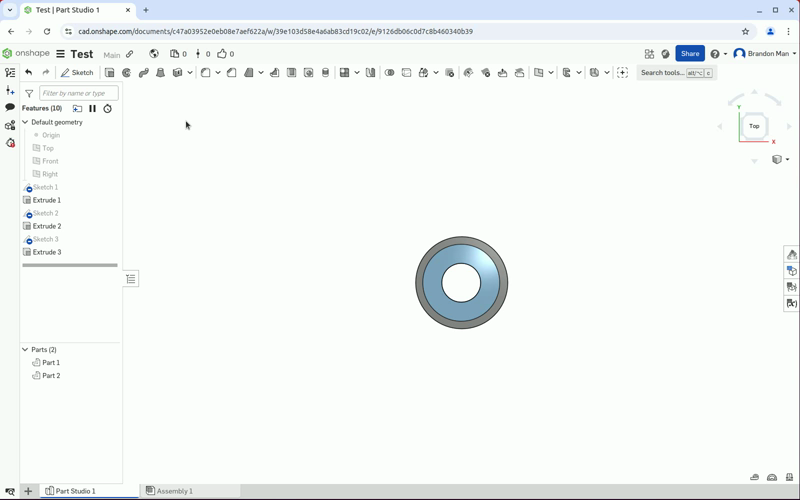
key(shift+h)
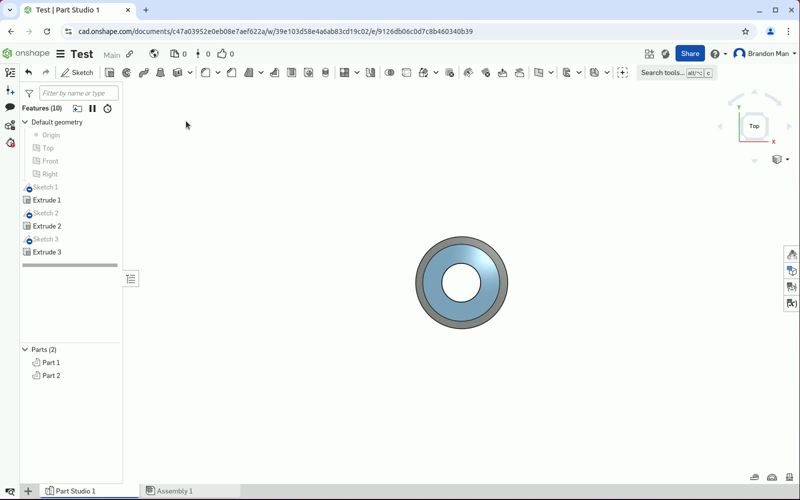
key(shift+h)
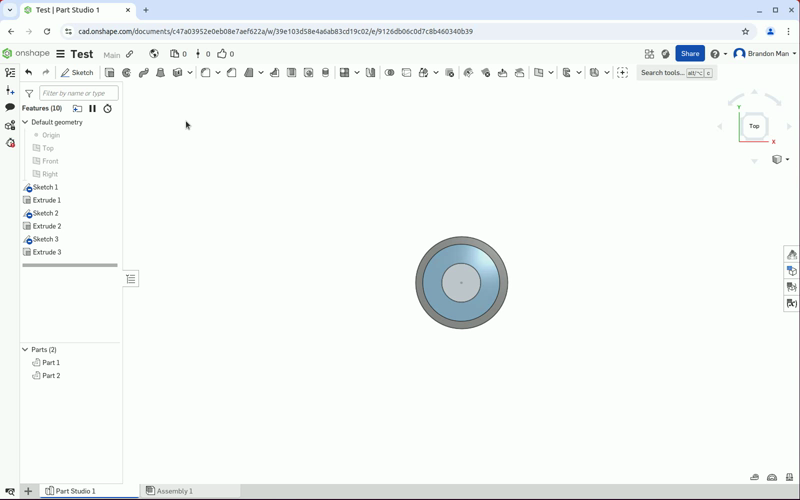
key(shift+7)
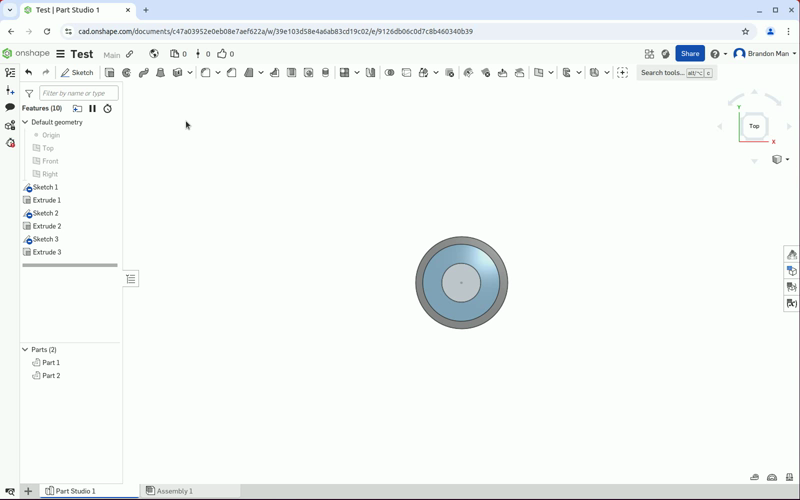
key(up, 3)
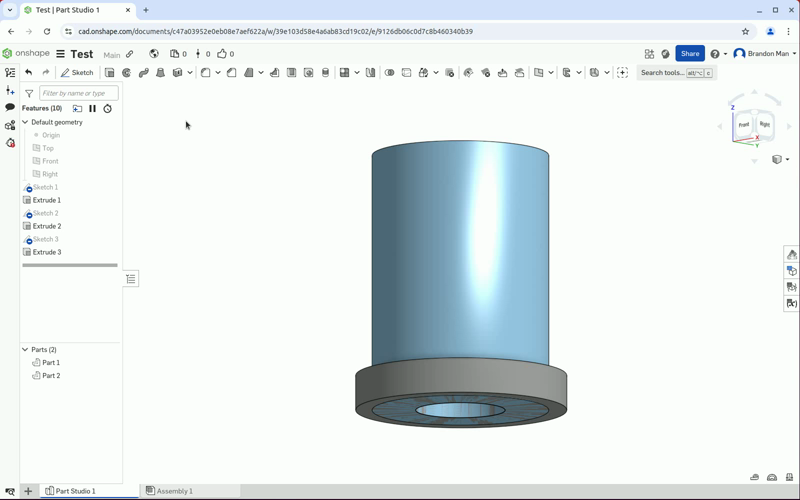
key(left, 3)
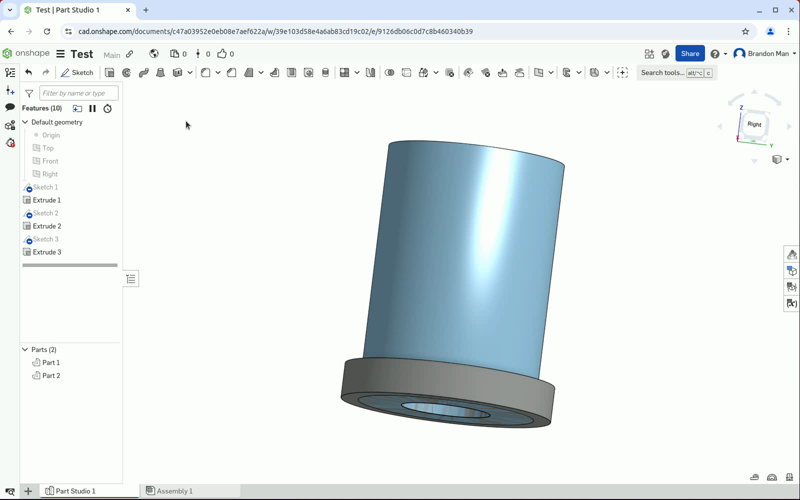
key(right, 3)
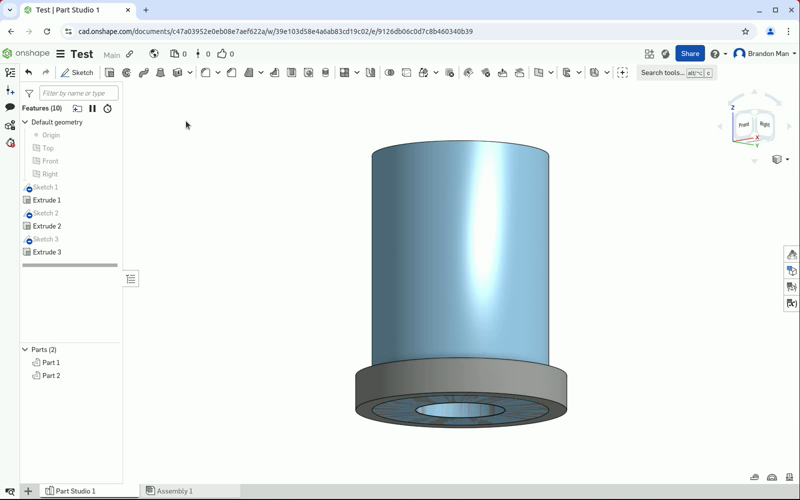
key(down, 3)
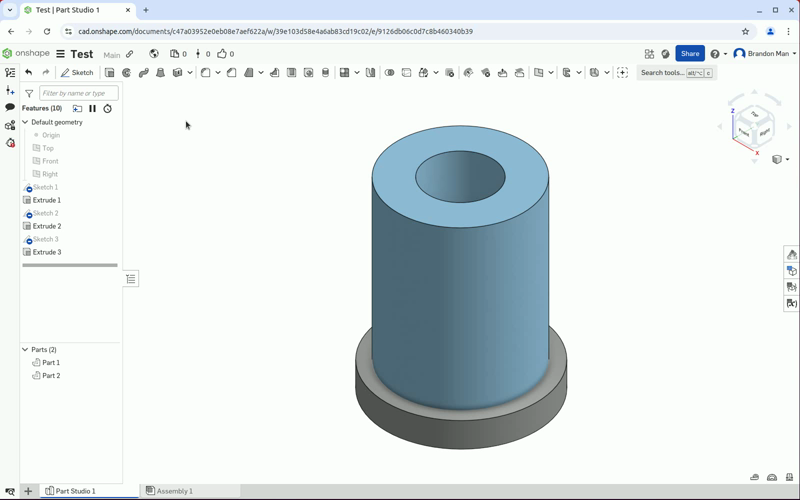
mouse_move(73, 189)
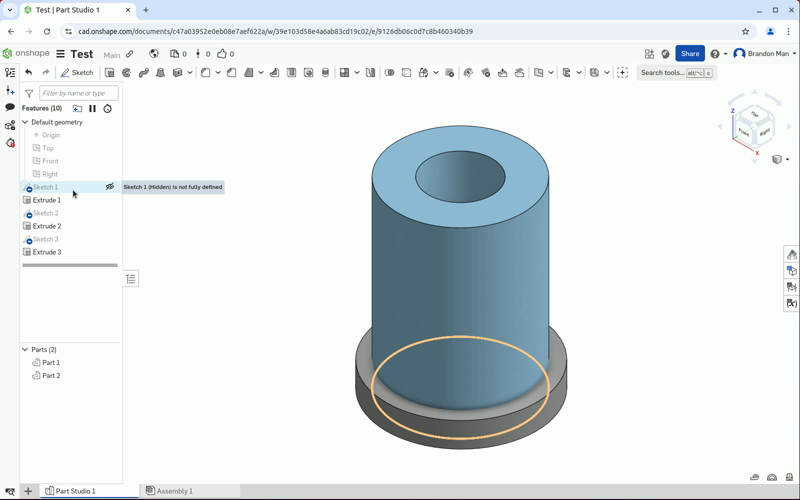
click(73, 189)